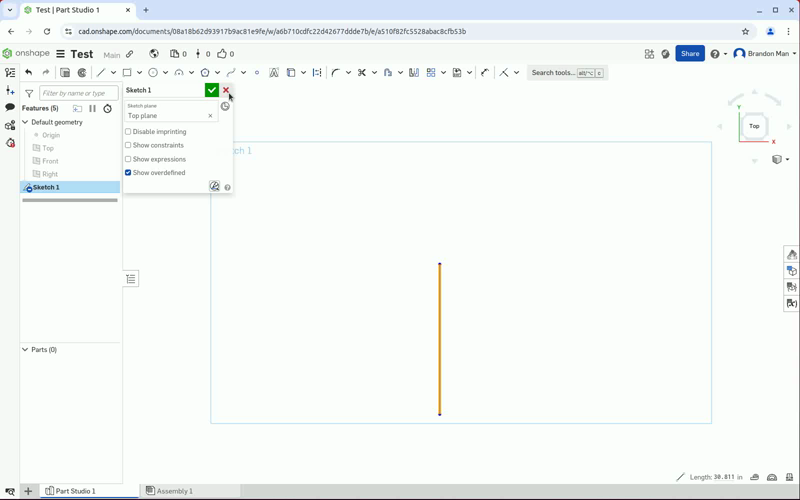
key(shift+h)
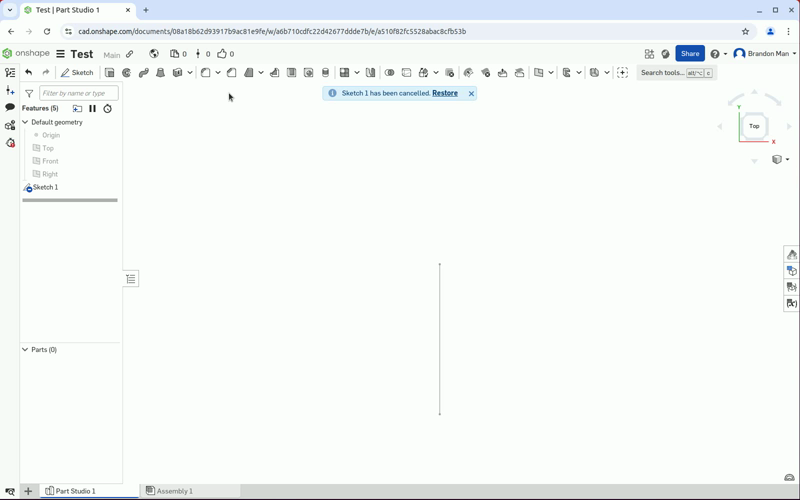
mouse_move(73, 352)
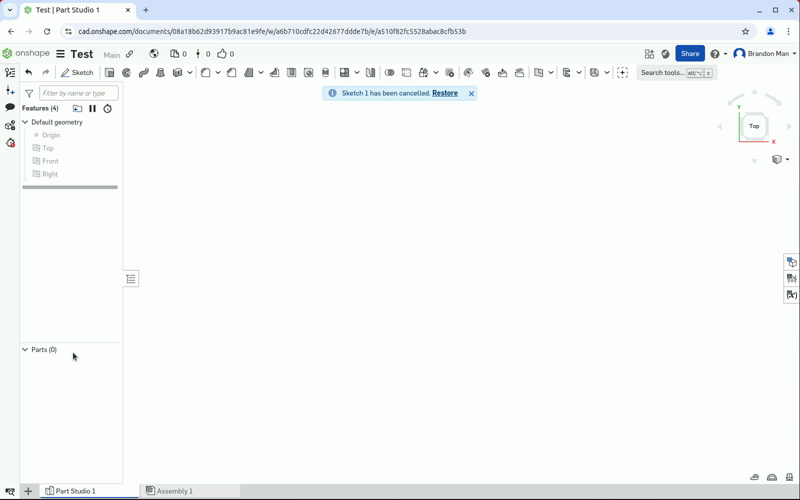
key(y)
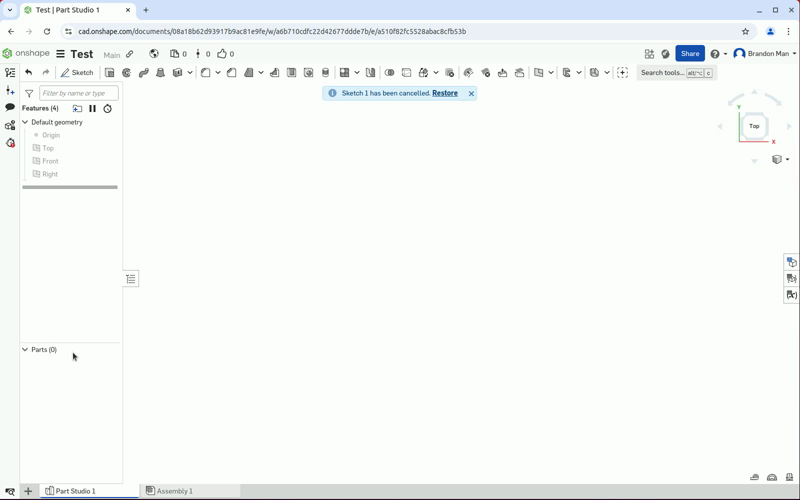
key(shift+p)
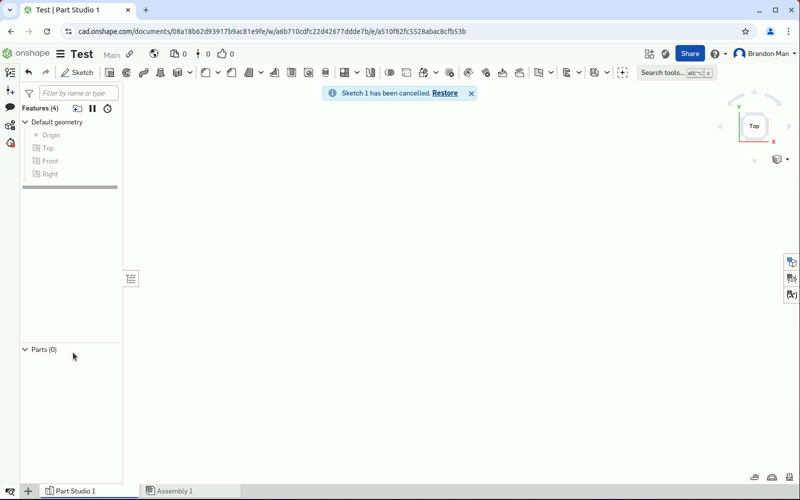
key(space)
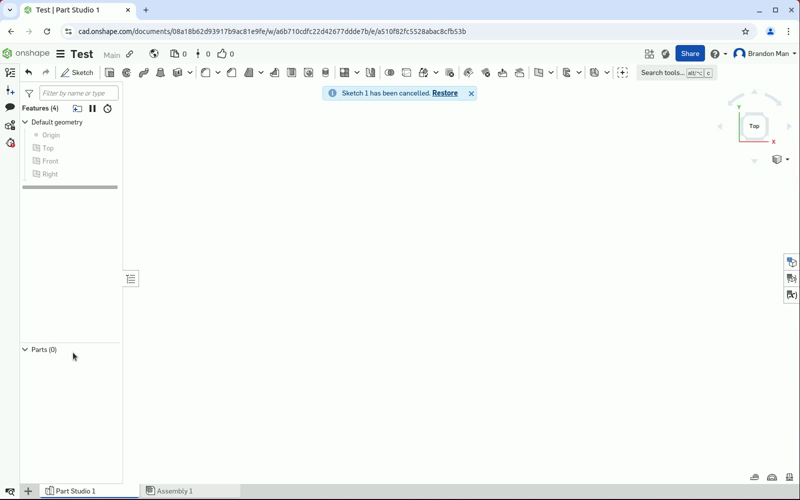
key_down(shift)
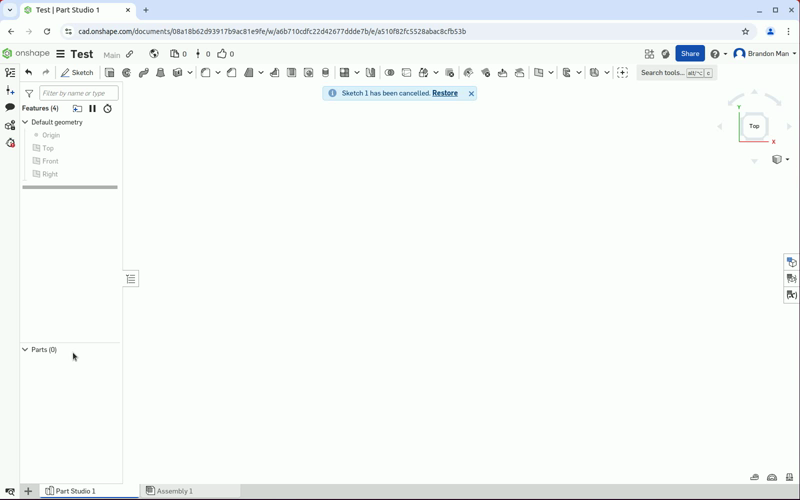
key(up)
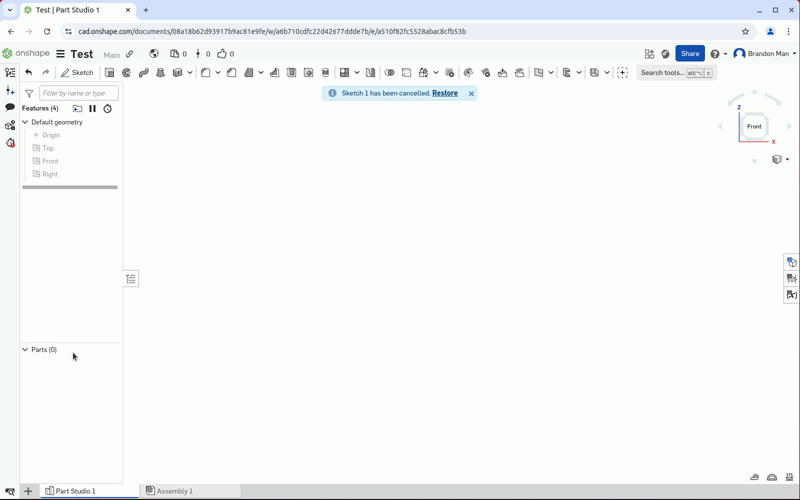
key_up(shift)
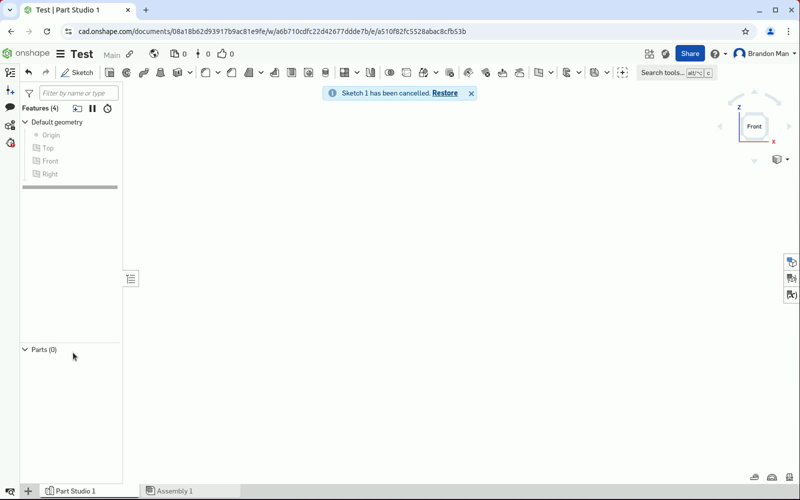
mouse_move(73, 352)
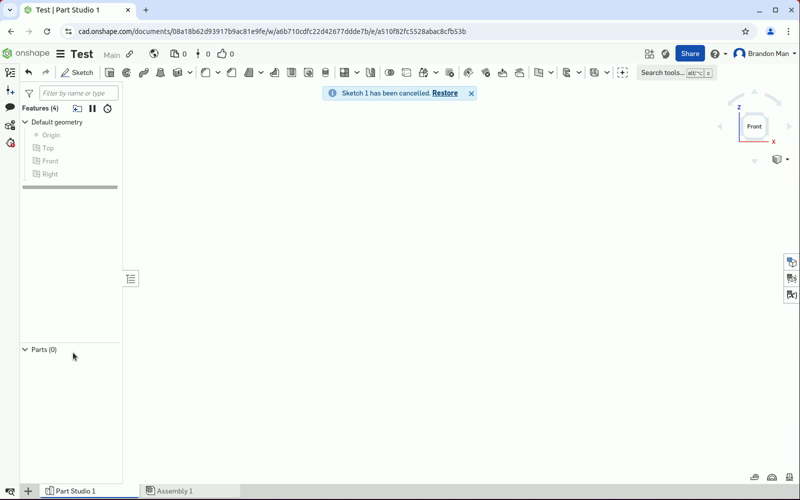
key(shift+y)
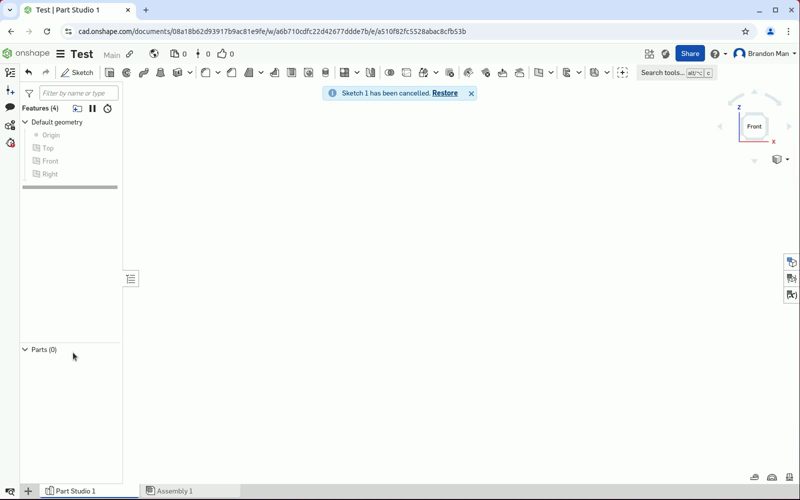
key(shift+s)
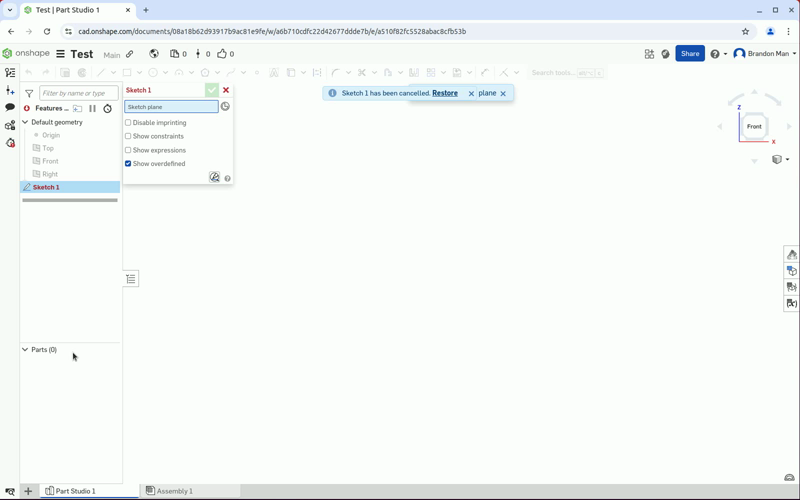
mouse_move(73, 163)
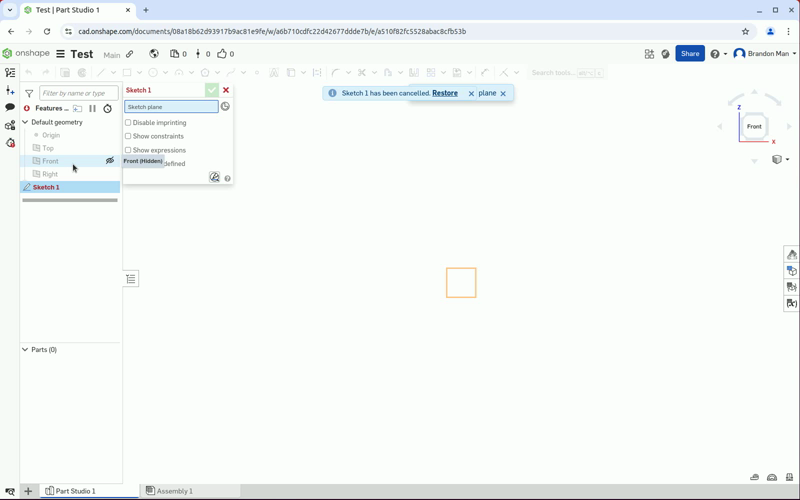
click(73, 163)
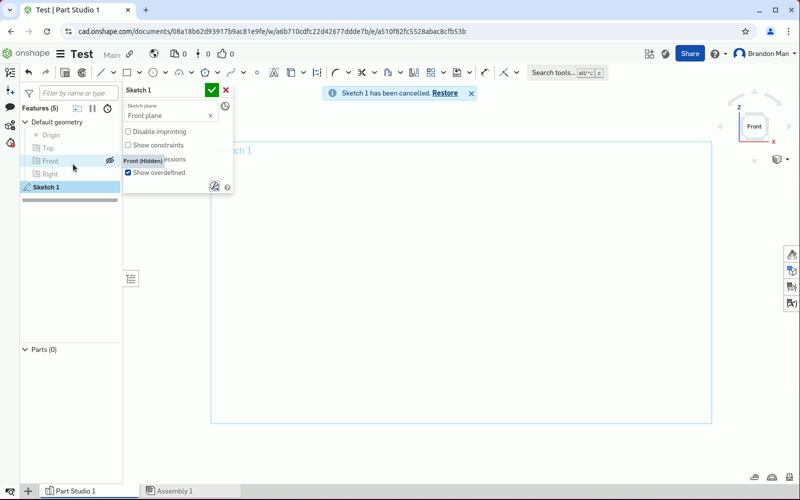
mouse_move(73, 352)
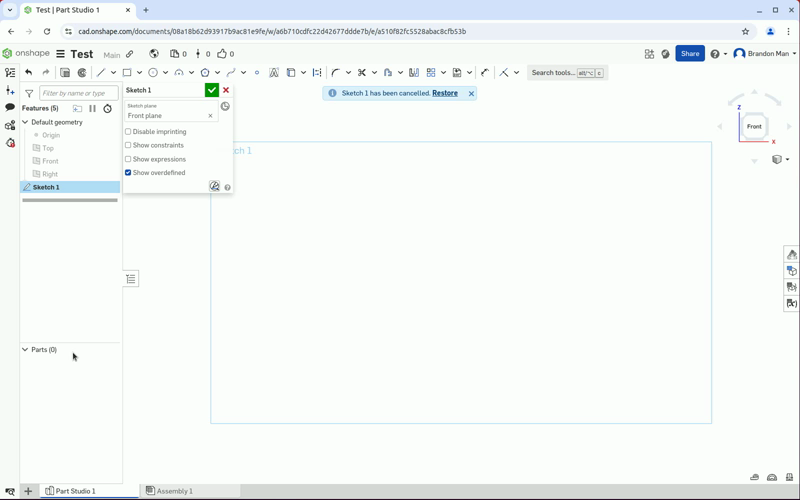
key(y)
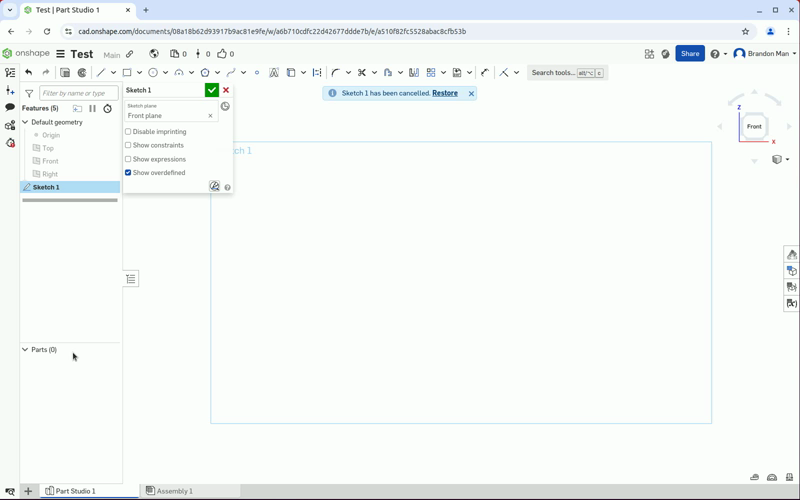
key(c)
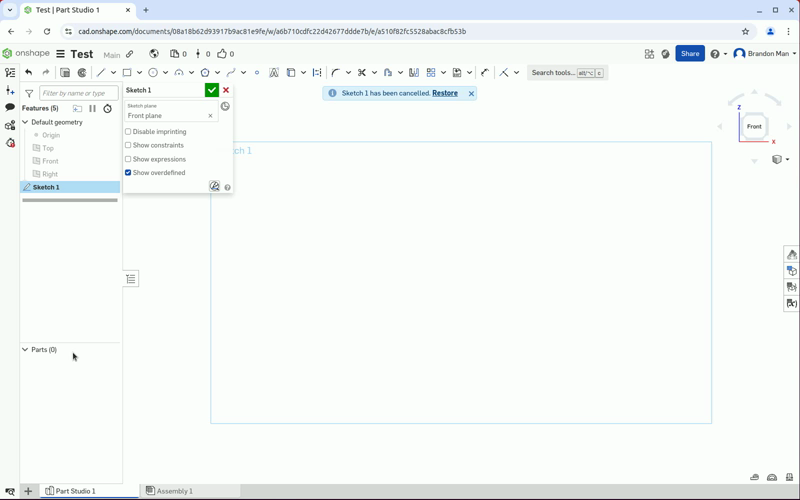
key_down(shift)
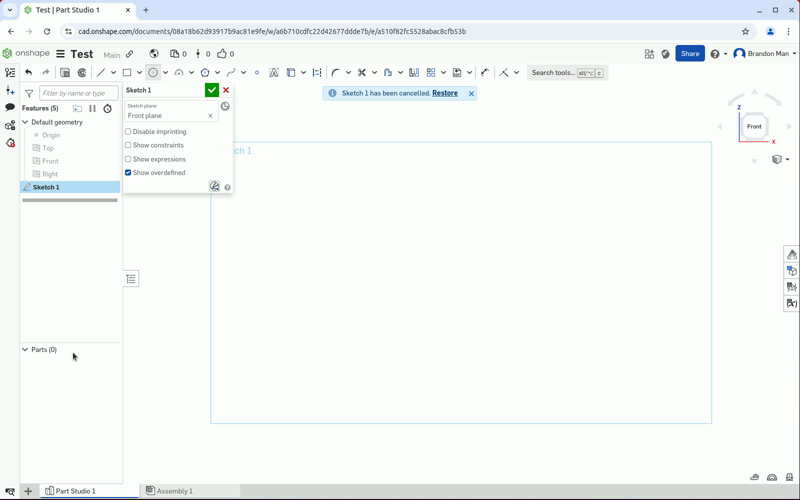
mouse_move(461, 282)
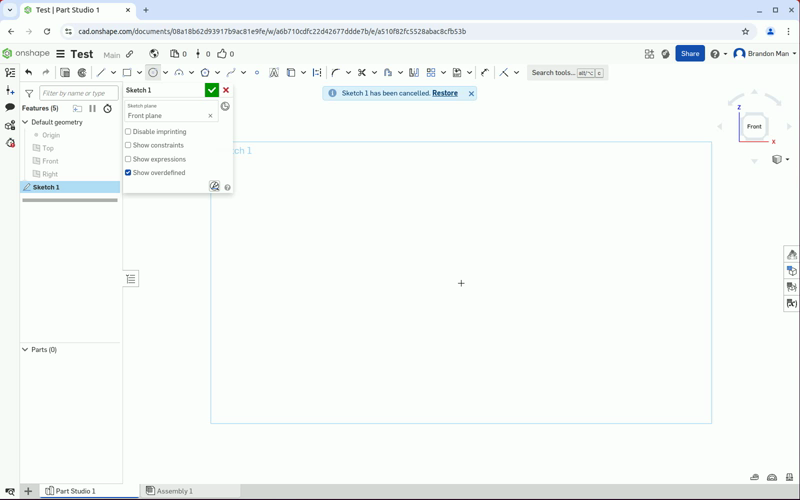
click(461, 282)
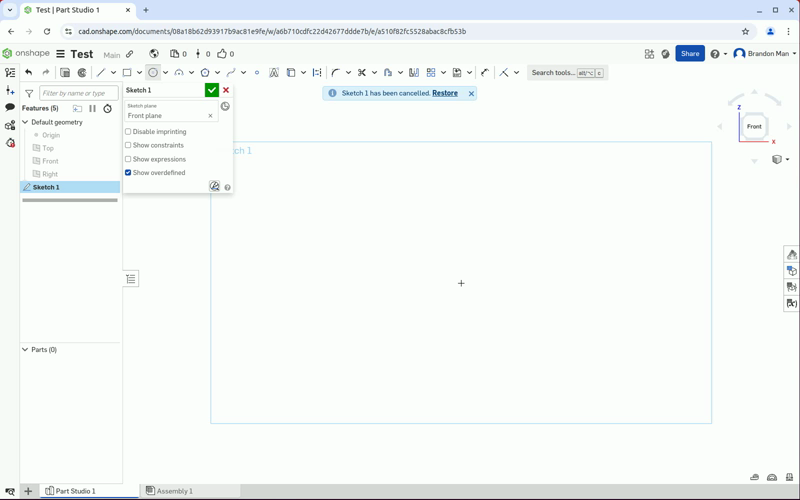
key_up(shift)
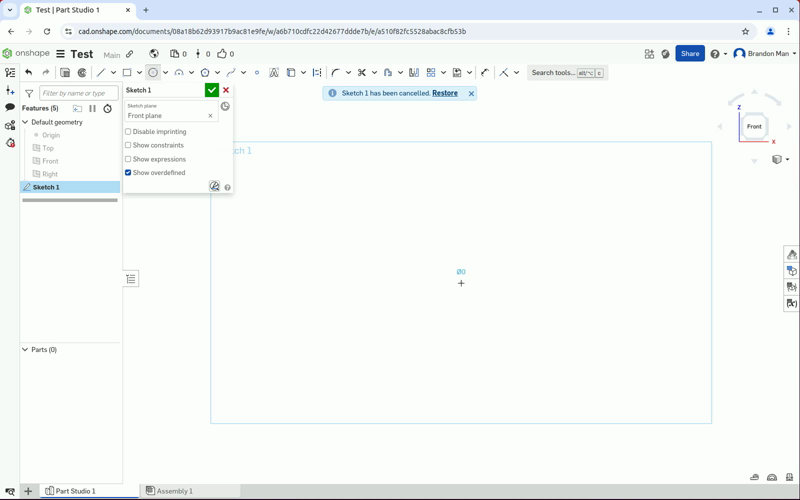
mouse_move(532, 282)
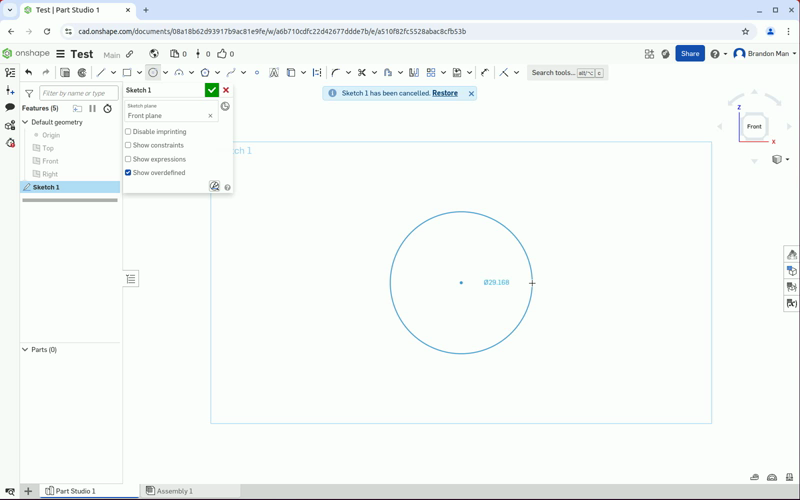
click(532, 282)
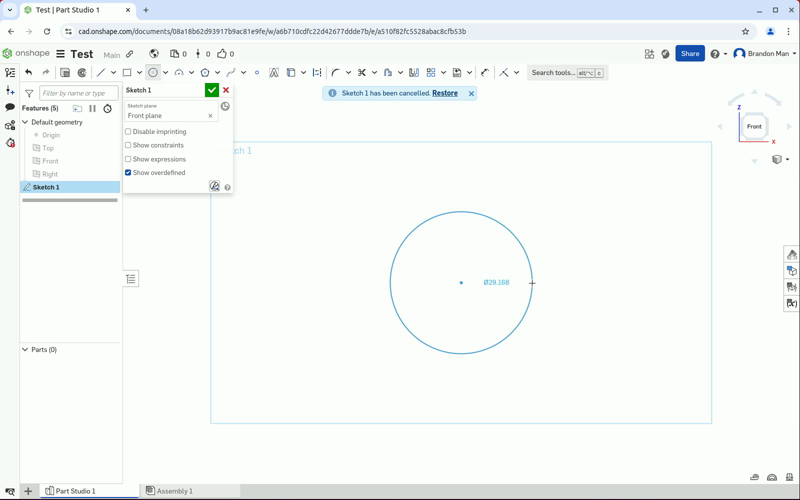
key(esc)
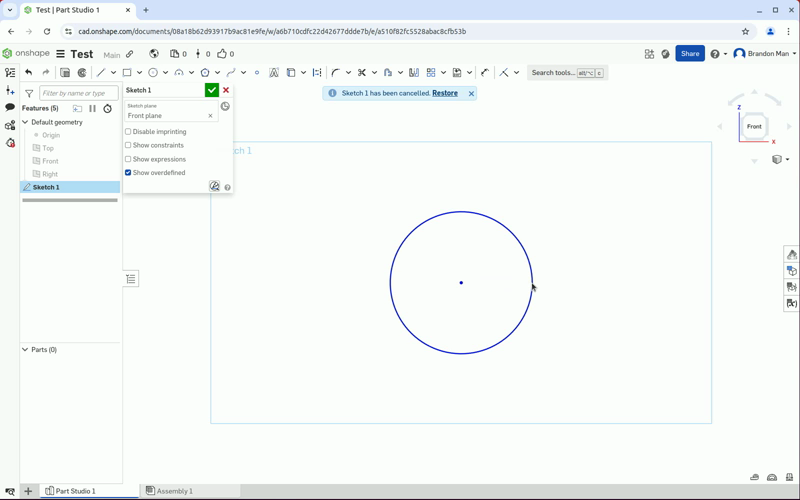
mouse_move(454, 321)
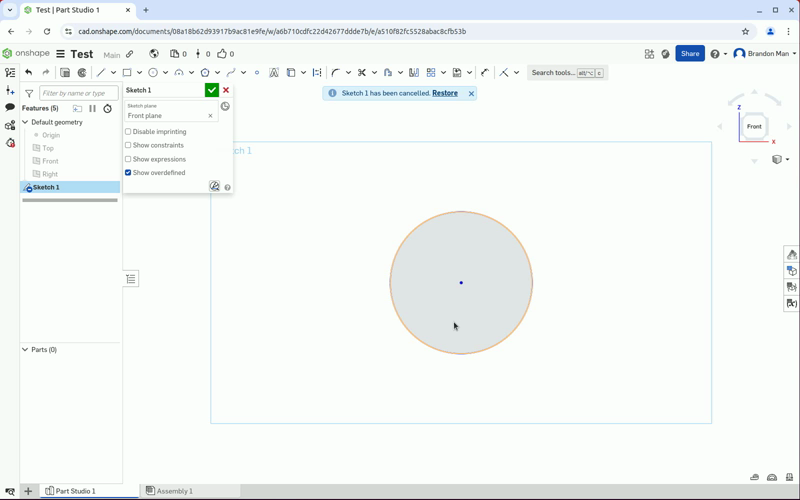
click(454, 321)
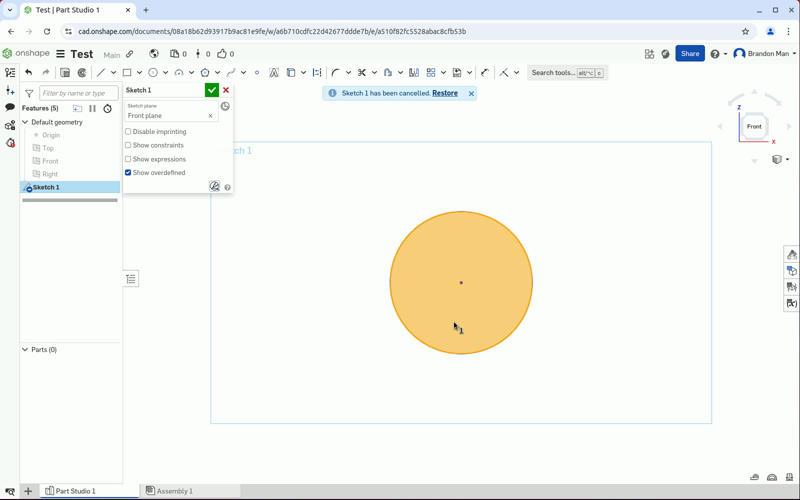
mouse_move(73, 352)
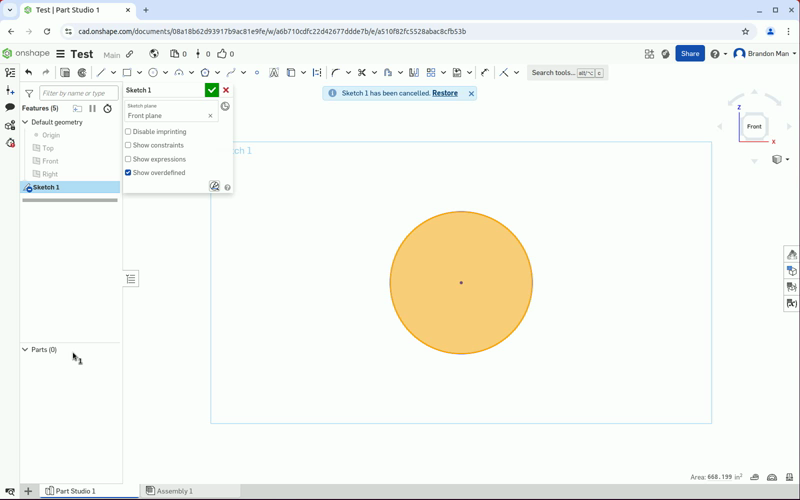
key(shift+y)
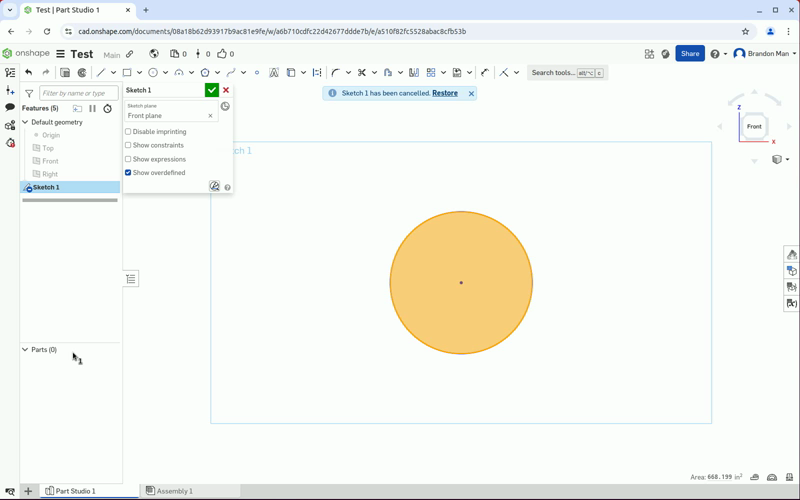
key(shift+e)
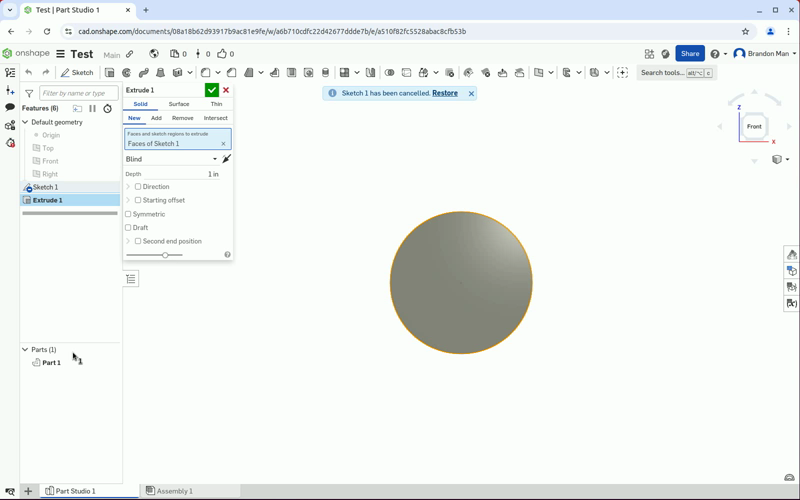
mouse_move(143, 106)
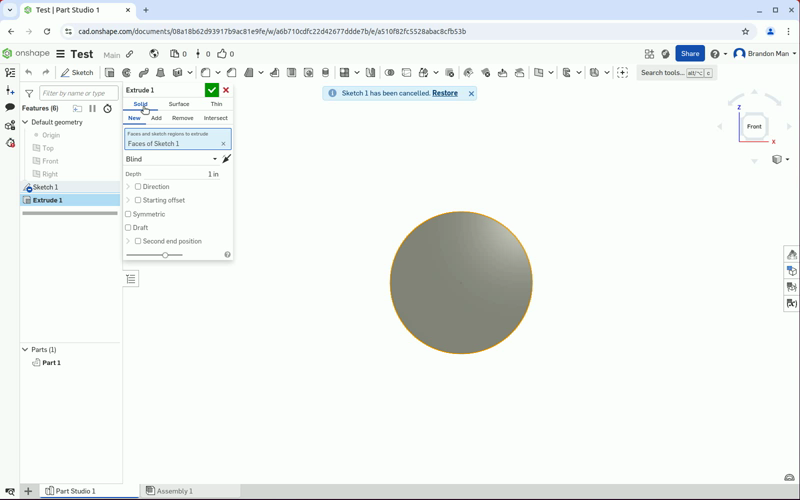
click(143, 106)
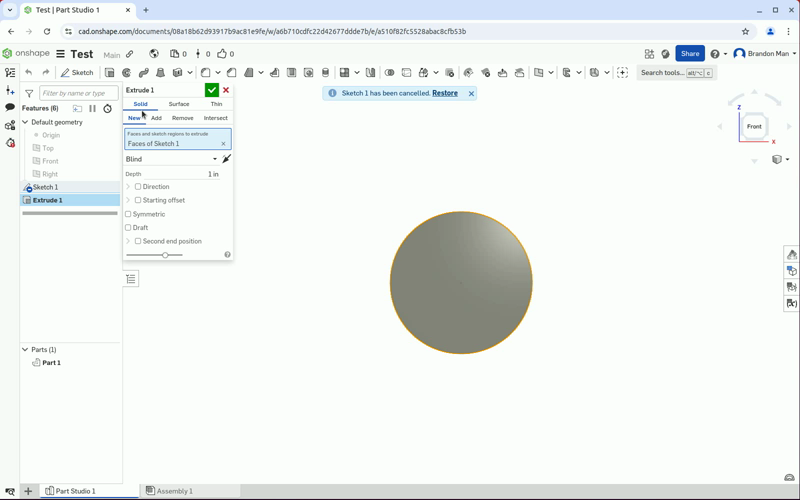
mouse_move(137, 120)
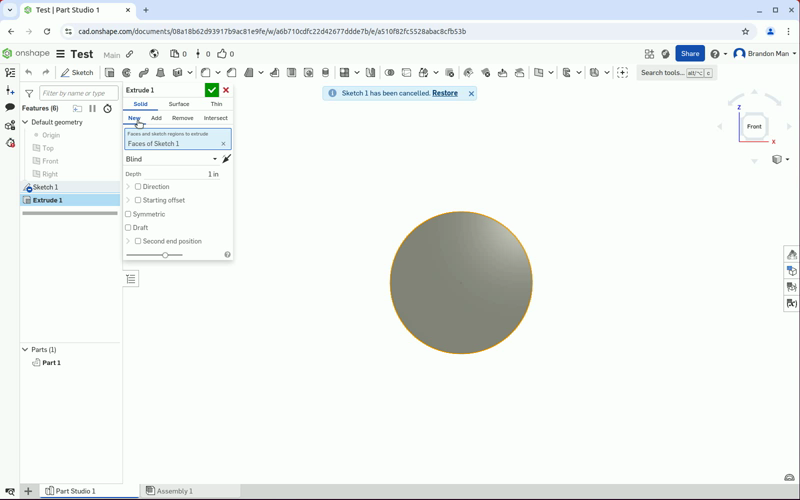
click(137, 120)
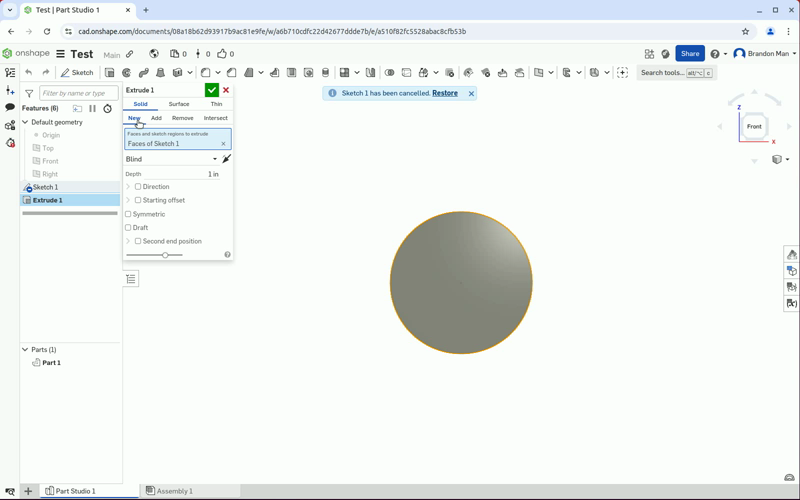
key(tab, 4)
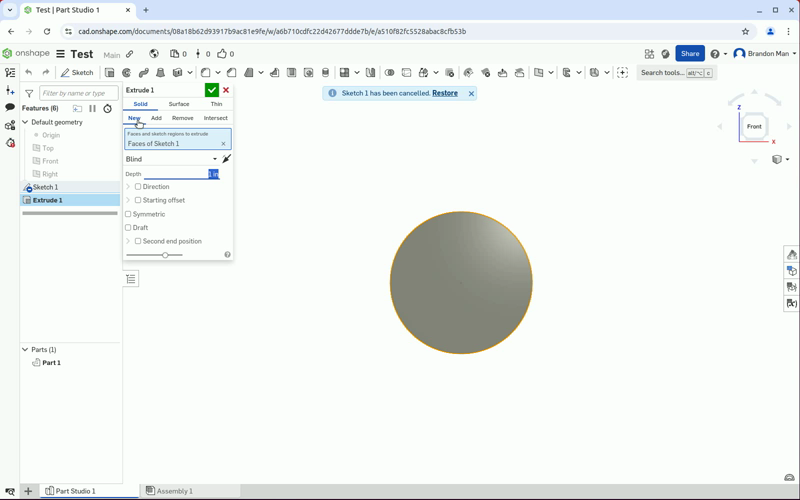
text(-23.108)
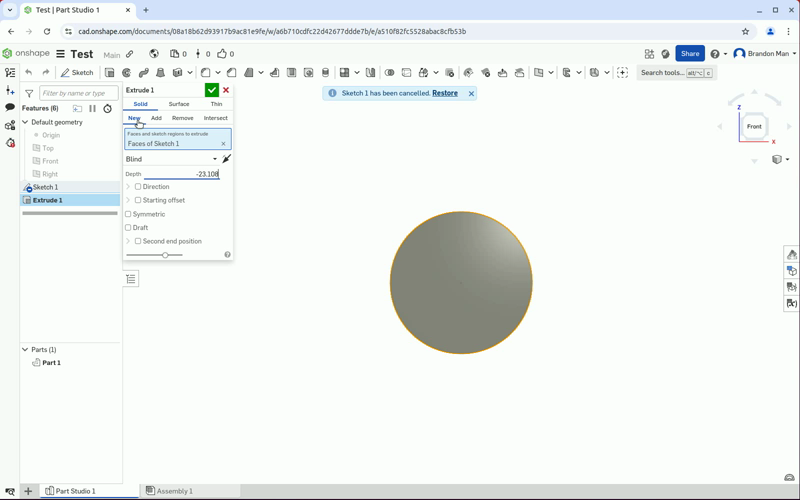
key(enter)
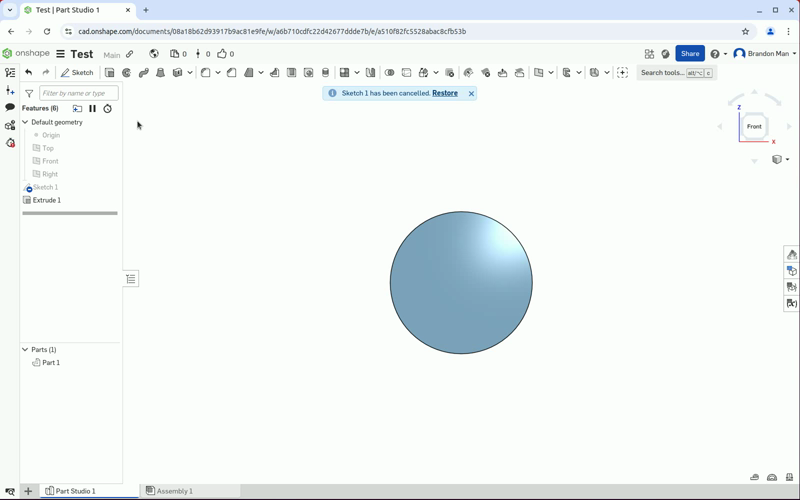
key(shift+h)
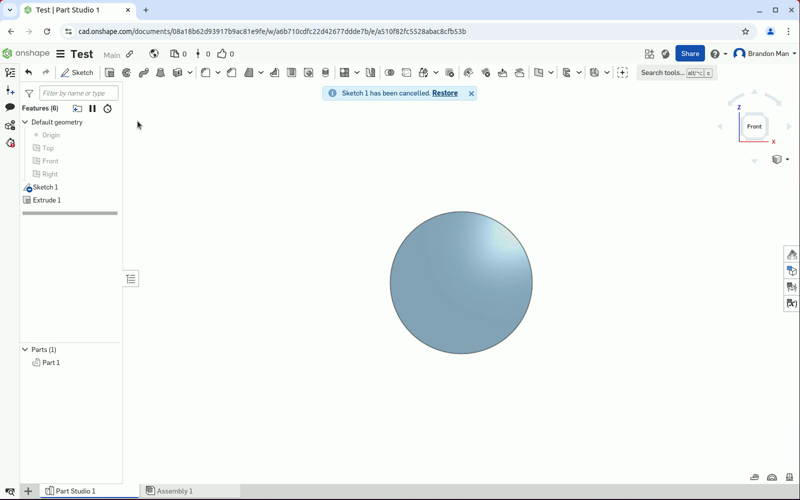
key(shift+h)
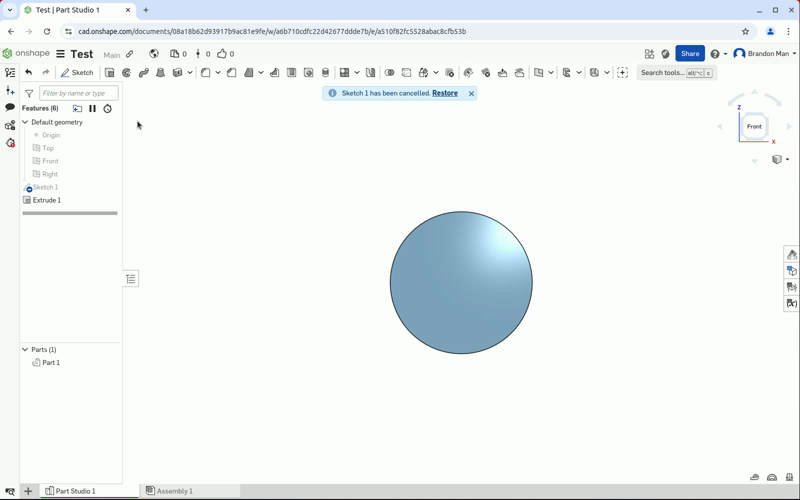
mouse_move(73, 189)
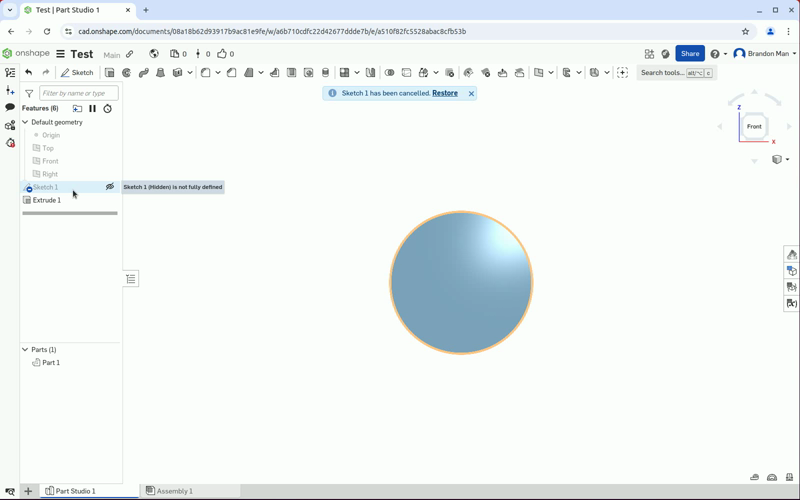
click(73, 189)
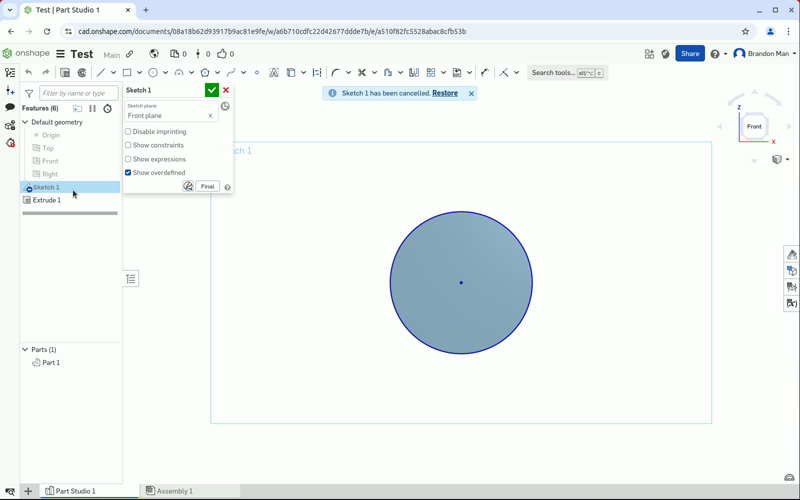
mouse_move(229, 92)
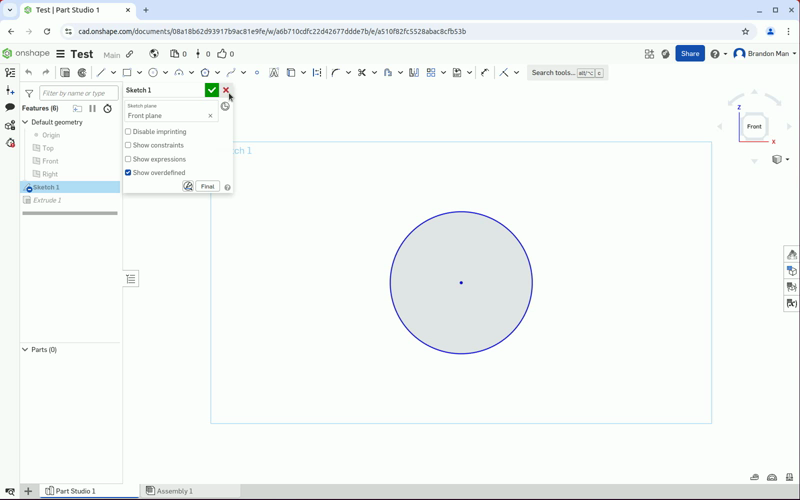
click(229, 92)
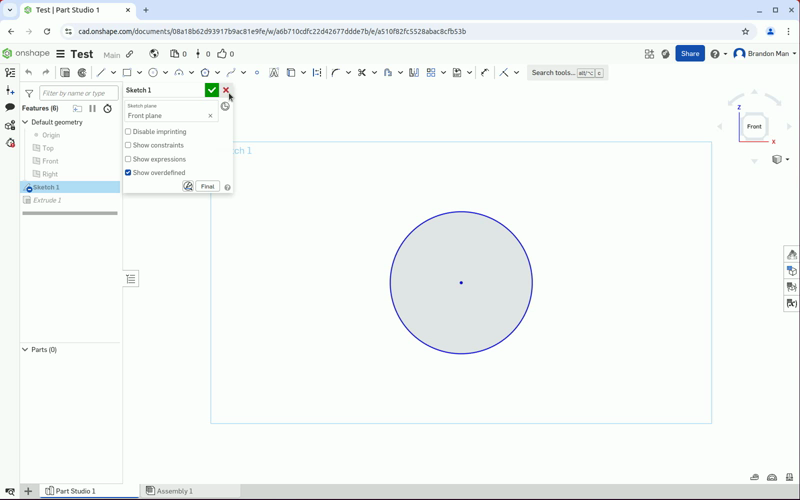
key(shift+s)
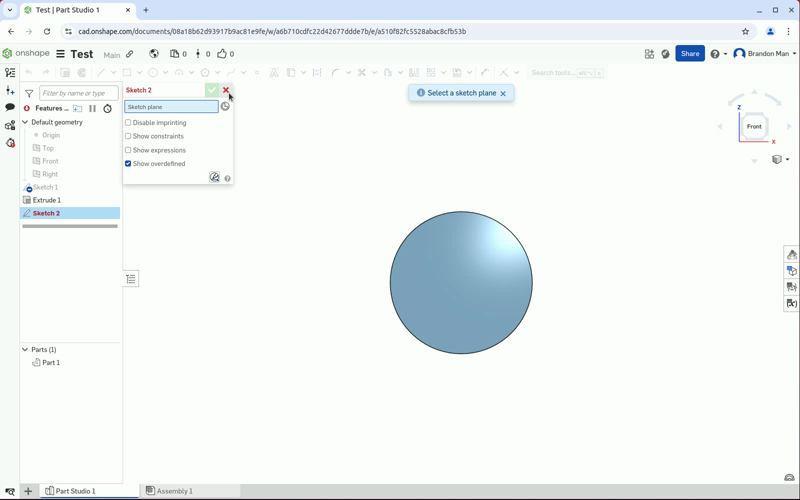
mouse_move(73, 163)
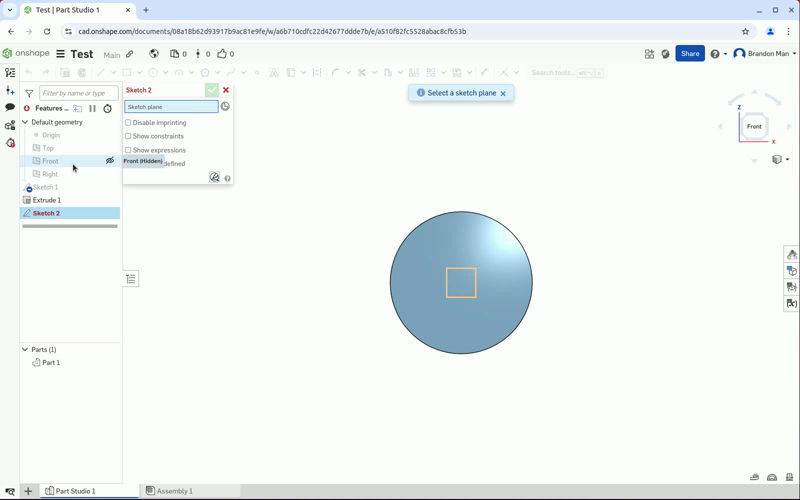
click(73, 163)
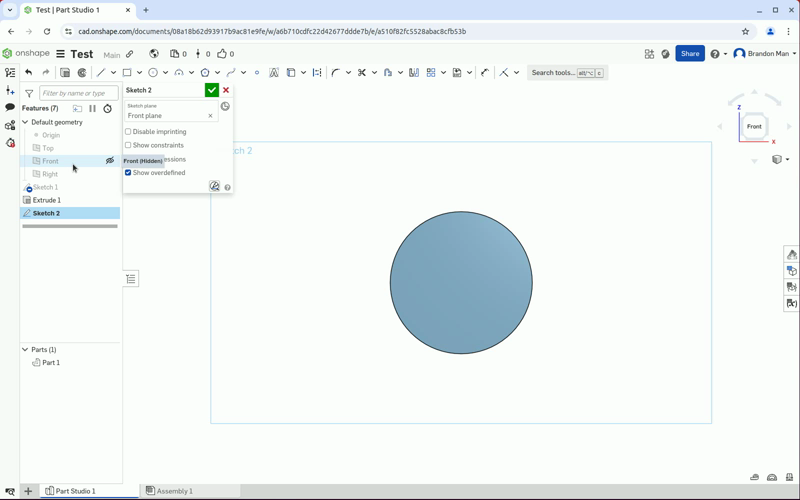
mouse_move(73, 352)
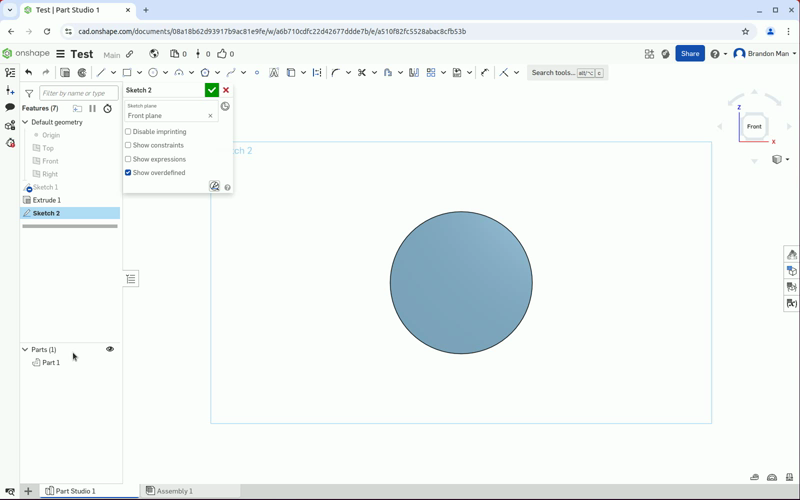
key(y)
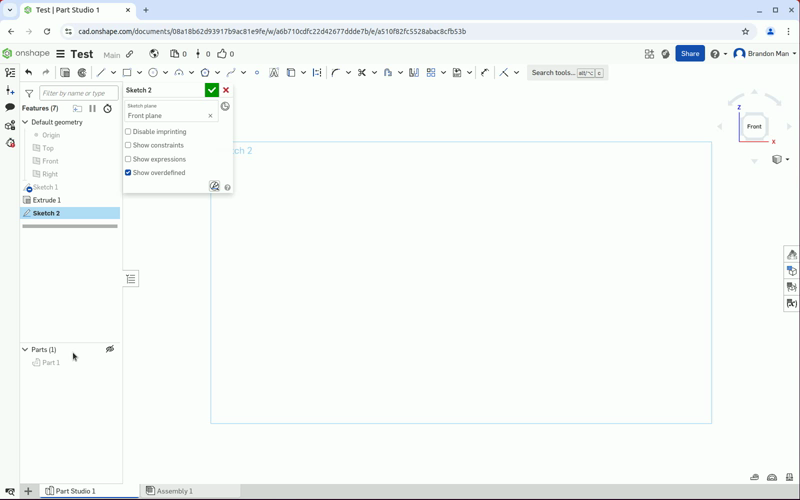
key(l)
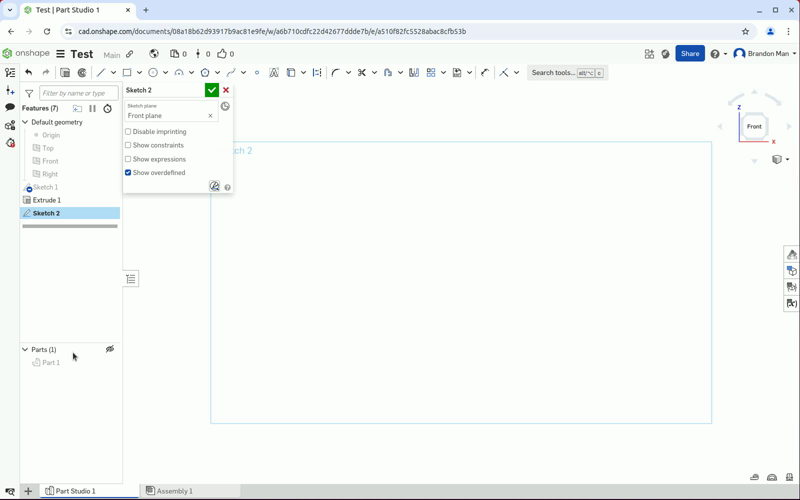
key_down(shift)
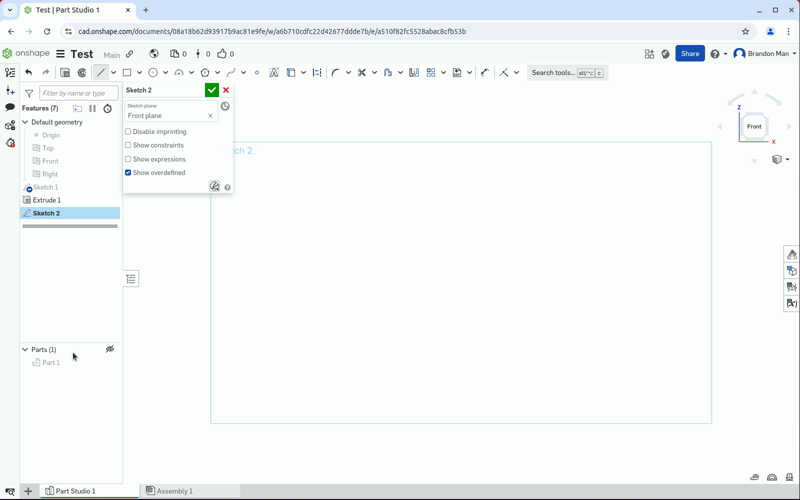
mouse_move(429, 282)
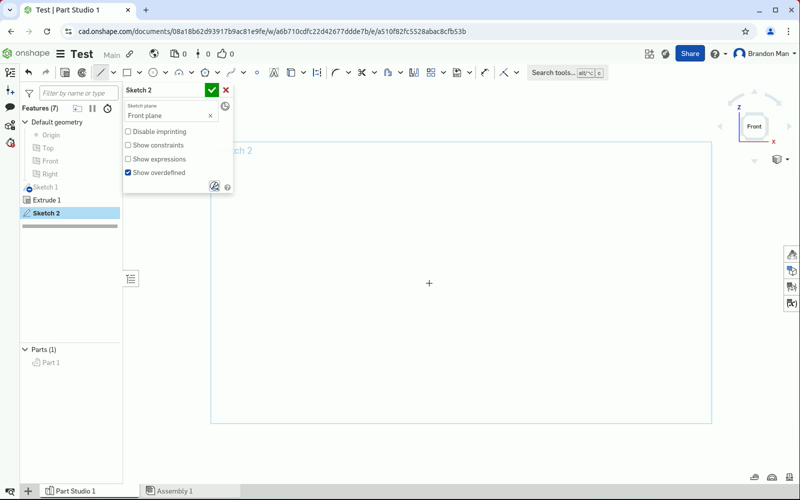
click(429, 282)
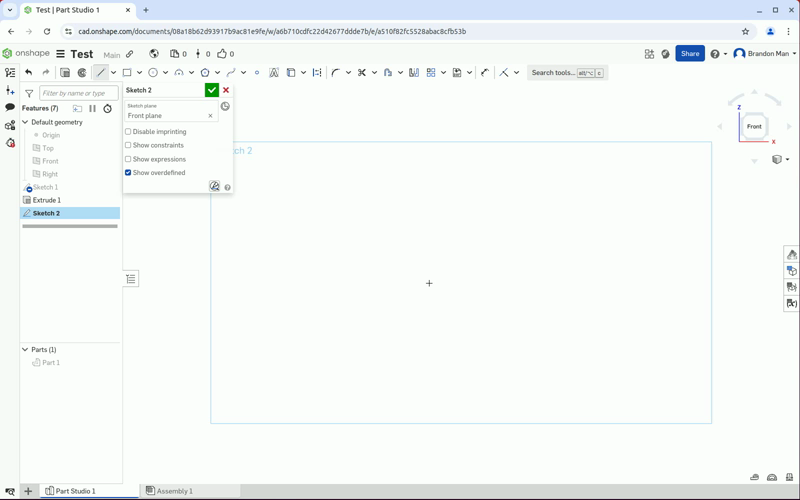
key_up(shift)
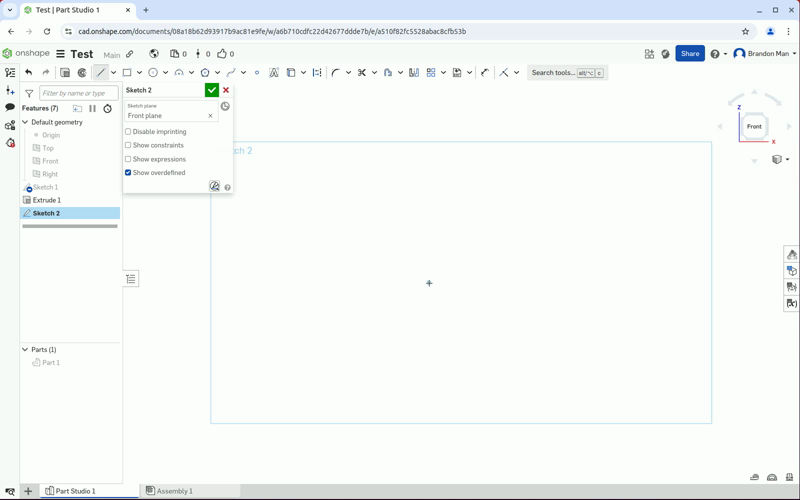
key_down(shift)
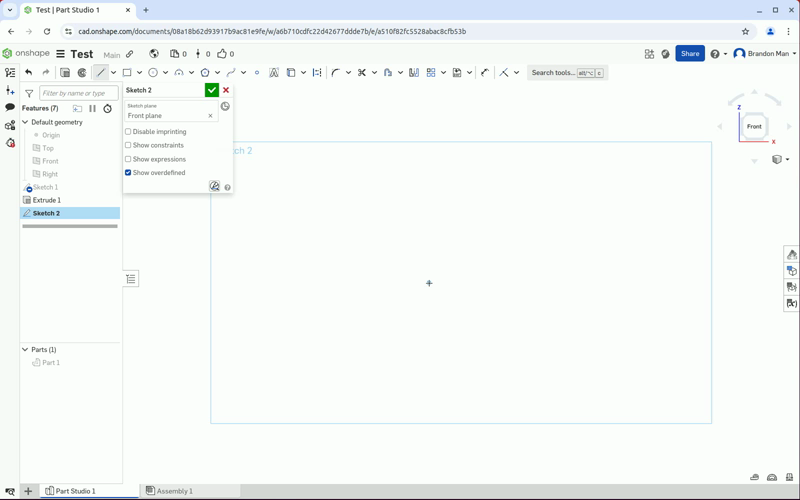
mouse_move(459, 282)
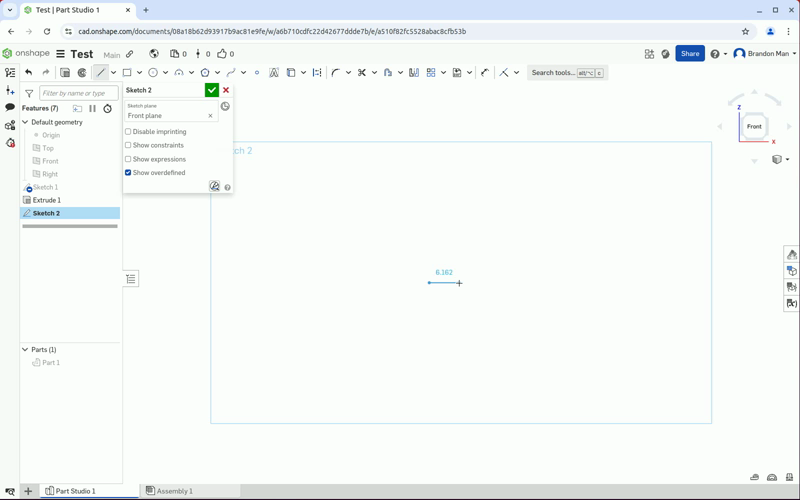
mouse_move(444, 309)
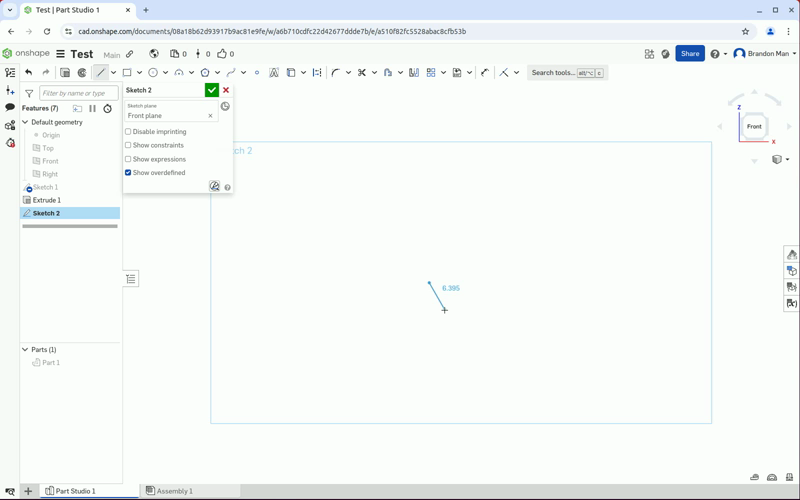
click(444, 309)
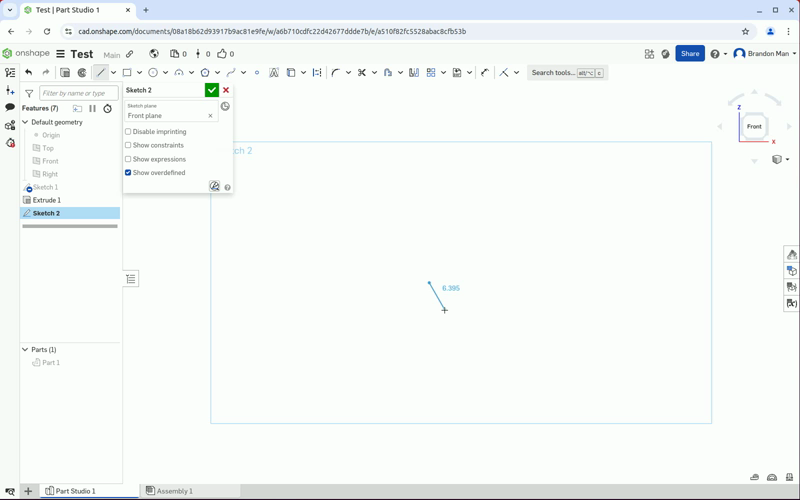
key_up(shift)
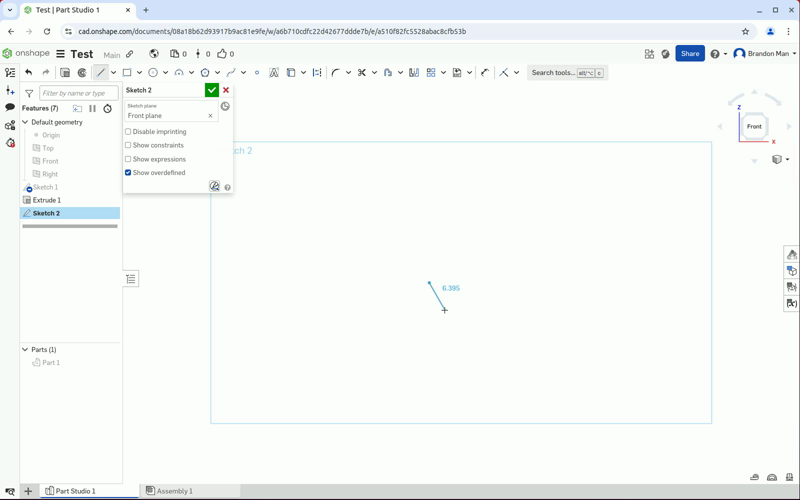
key_down(shift)
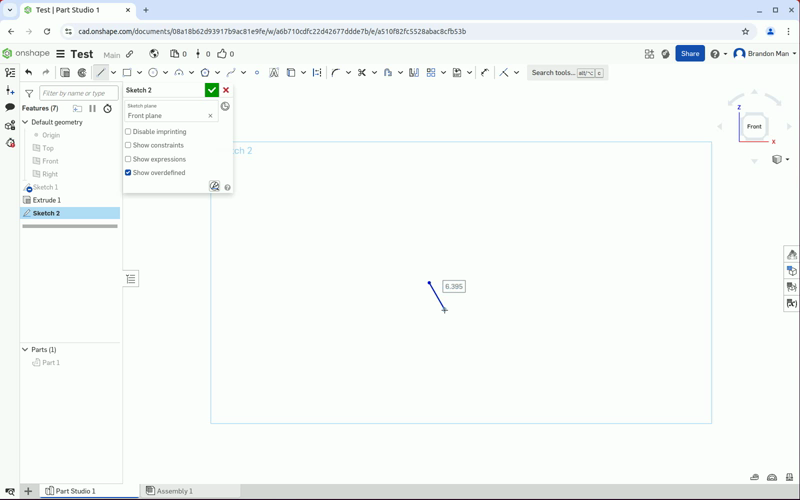
mouse_move(474, 309)
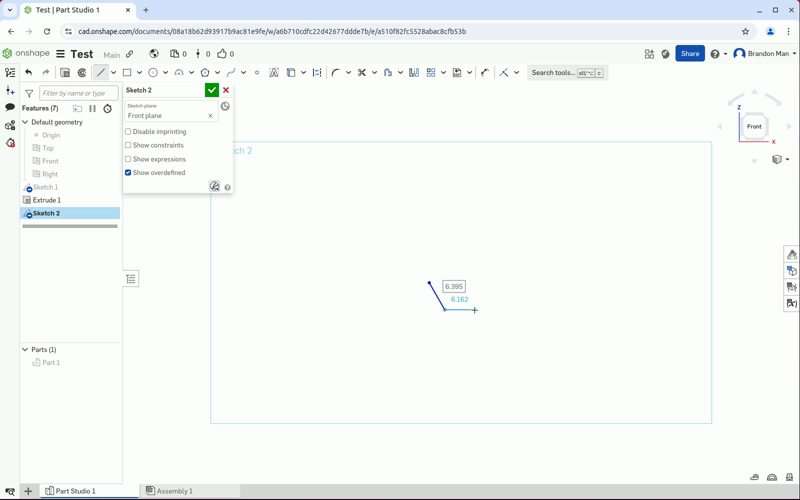
mouse_move(476, 309)
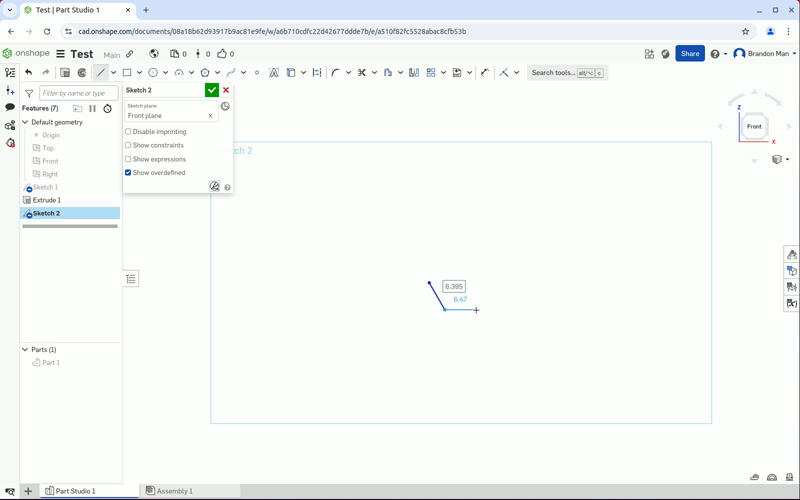
click(476, 309)
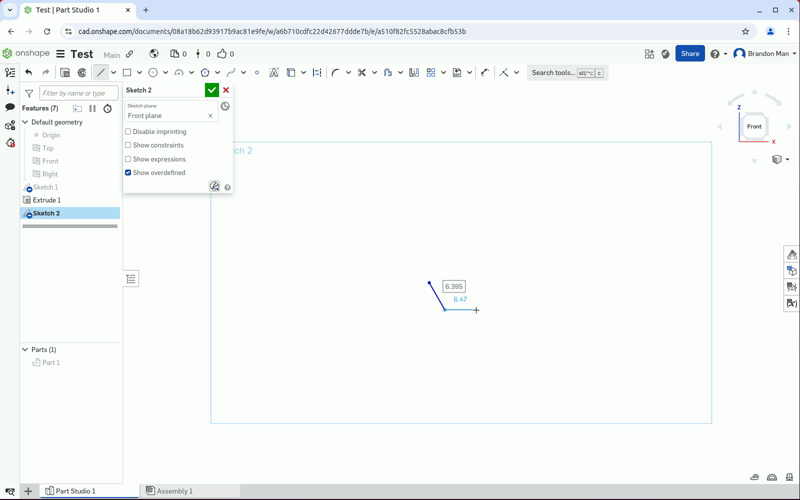
key_up(shift)
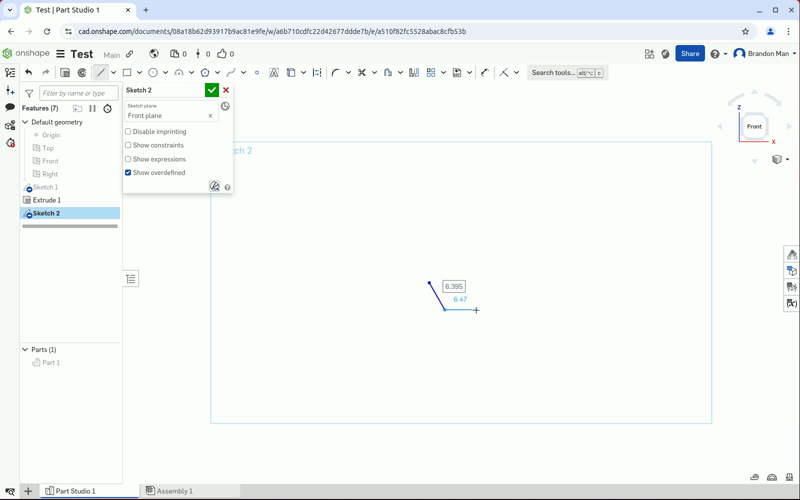
key_down(shift)
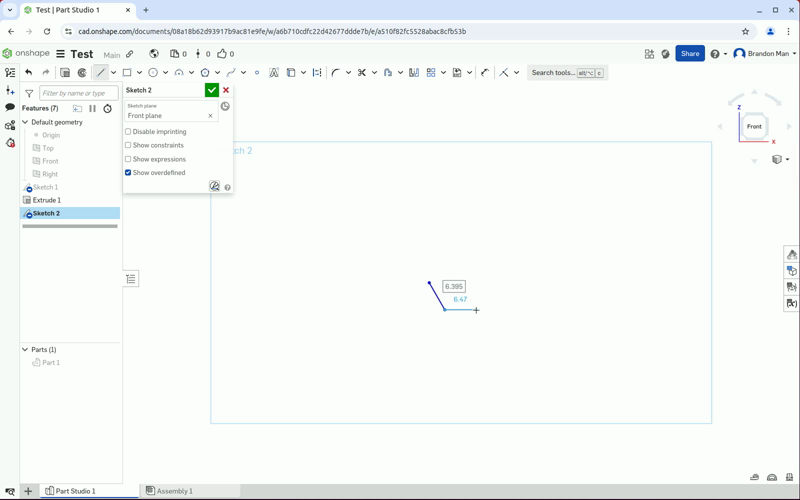
mouse_move(506, 309)
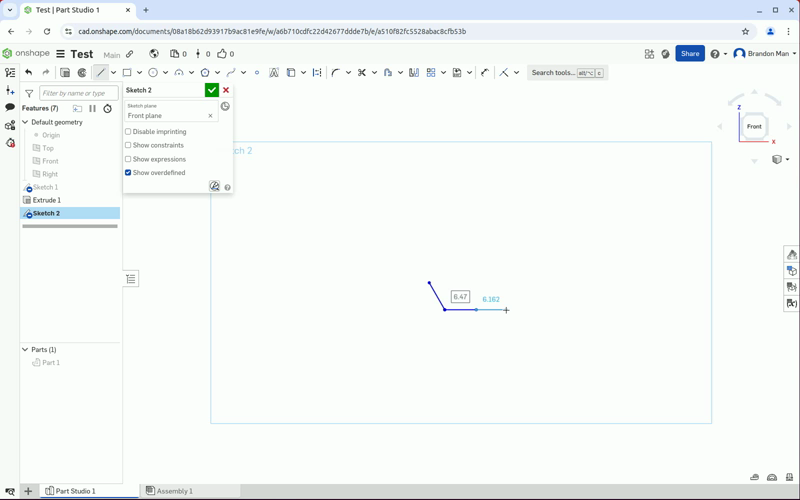
mouse_move(491, 282)
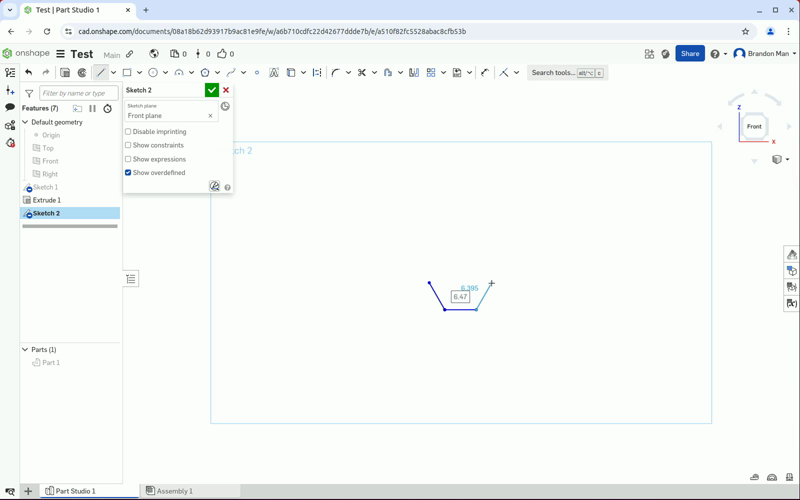
click(491, 282)
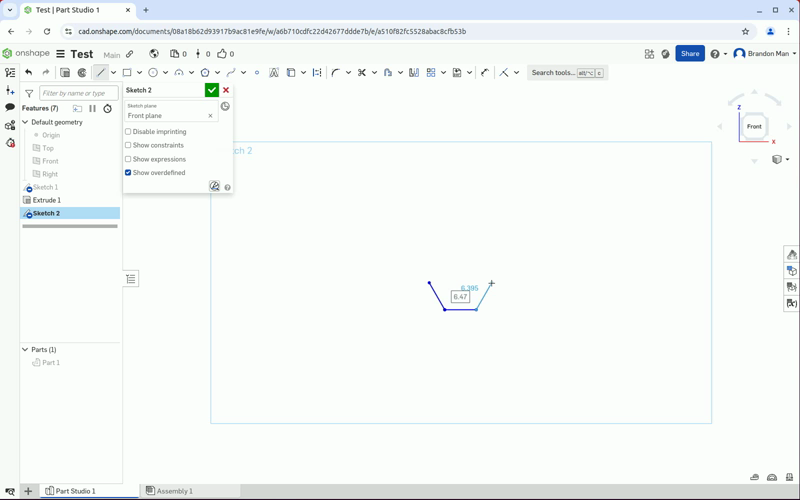
key_up(shift)
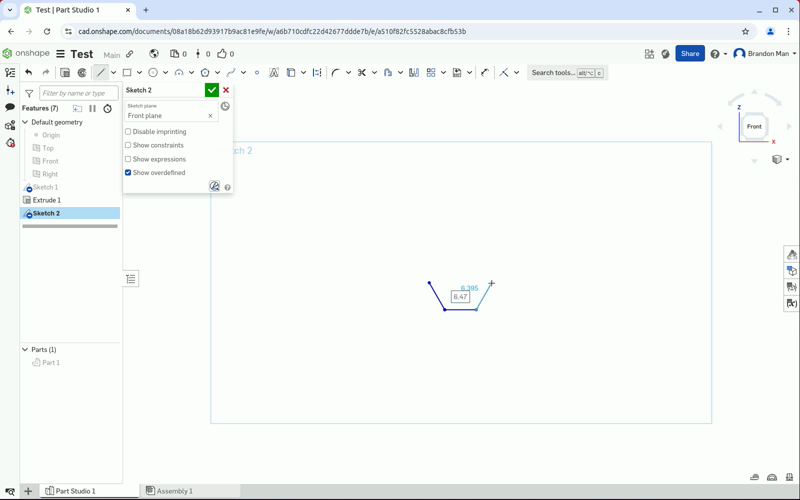
key_down(shift)
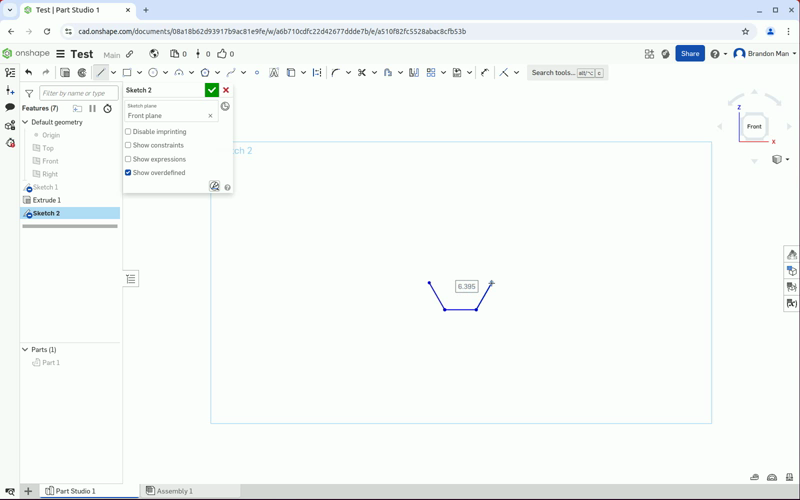
mouse_move(521, 282)
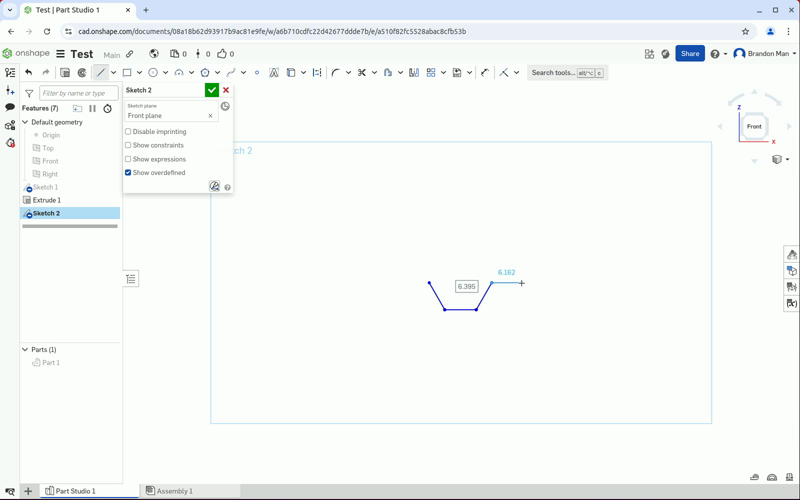
mouse_move(476, 255)
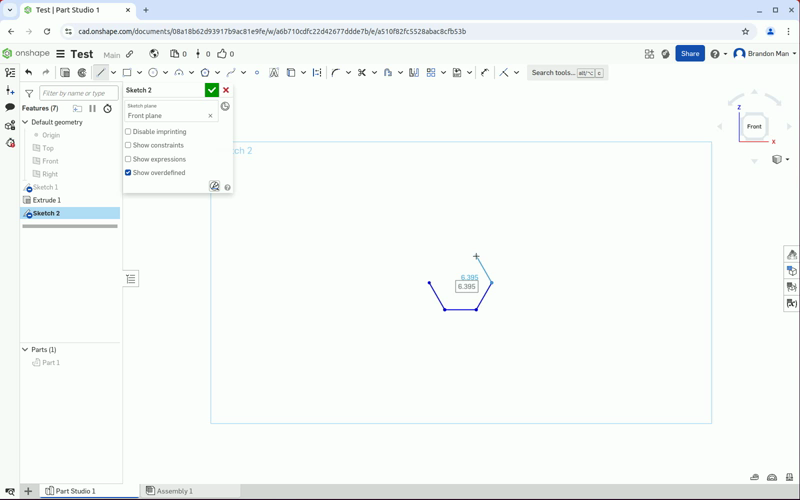
click(476, 255)
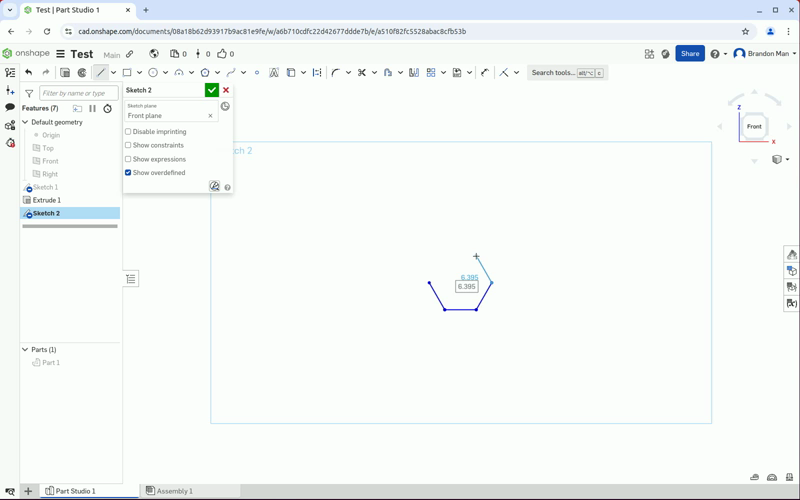
key_up(shift)
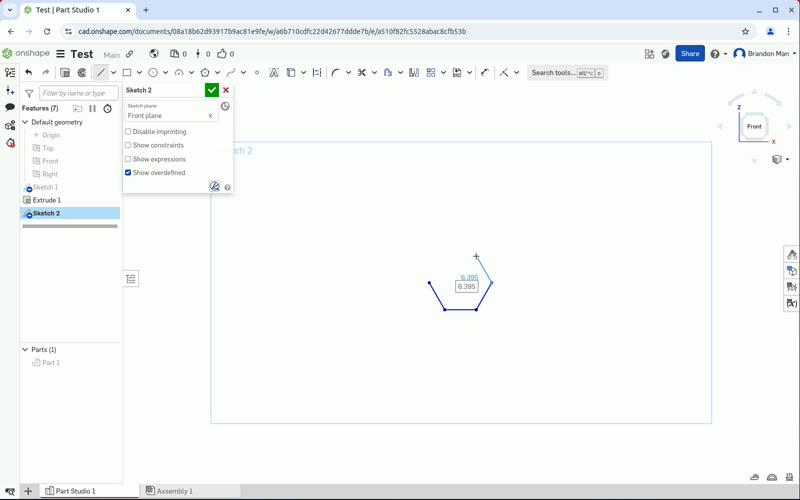
key_down(shift)
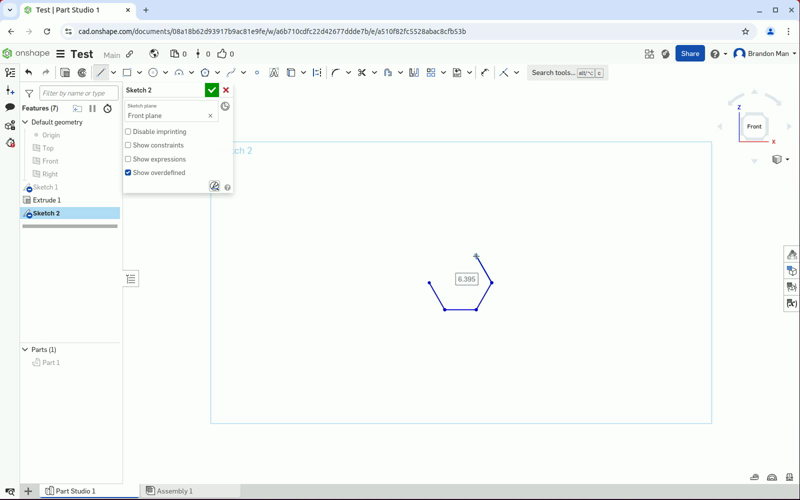
mouse_move(506, 255)
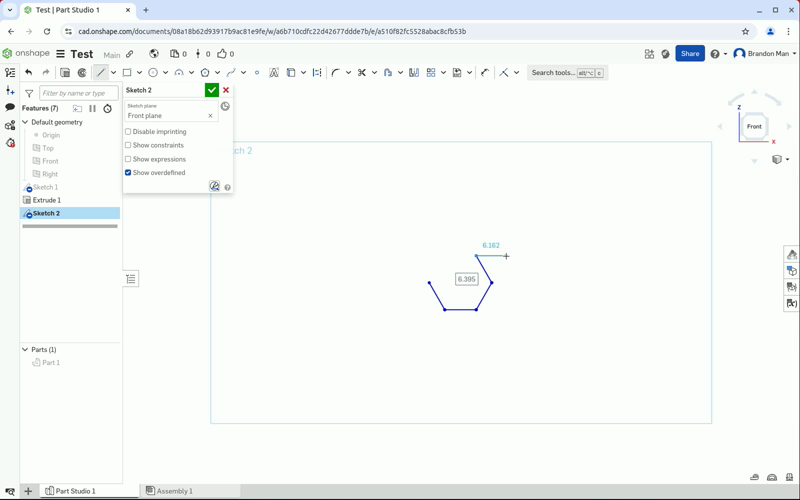
mouse_move(444, 255)
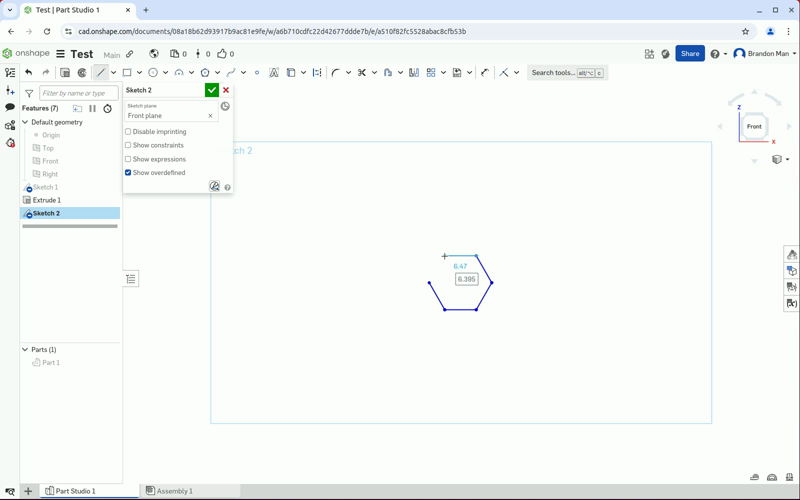
click(444, 255)
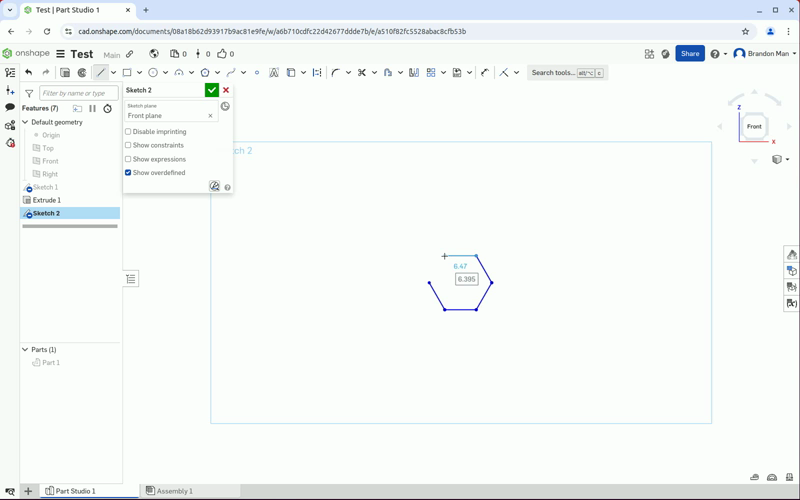
key_up(shift)
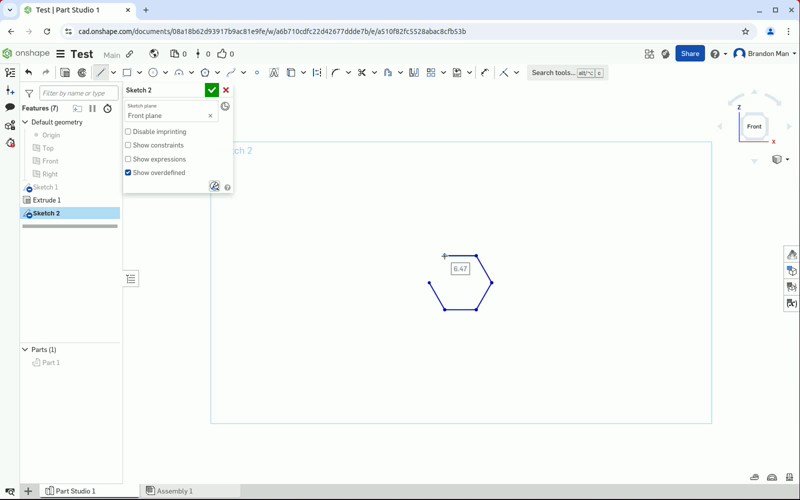
mouse_move(474, 255)
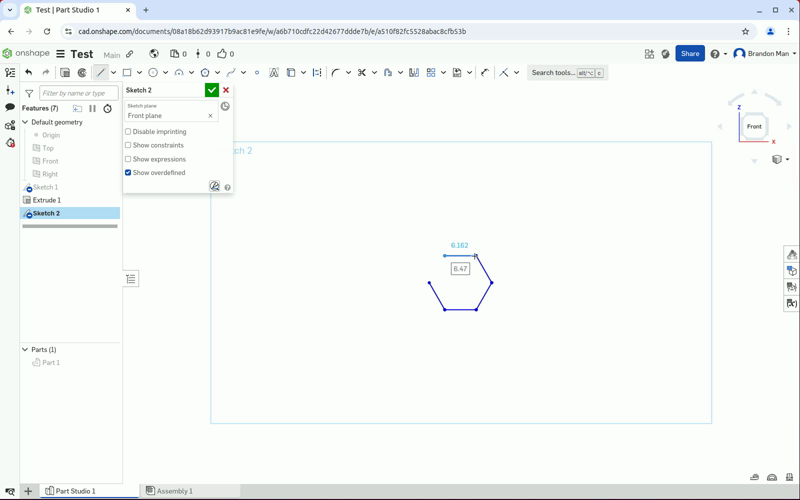
key_down(shift)
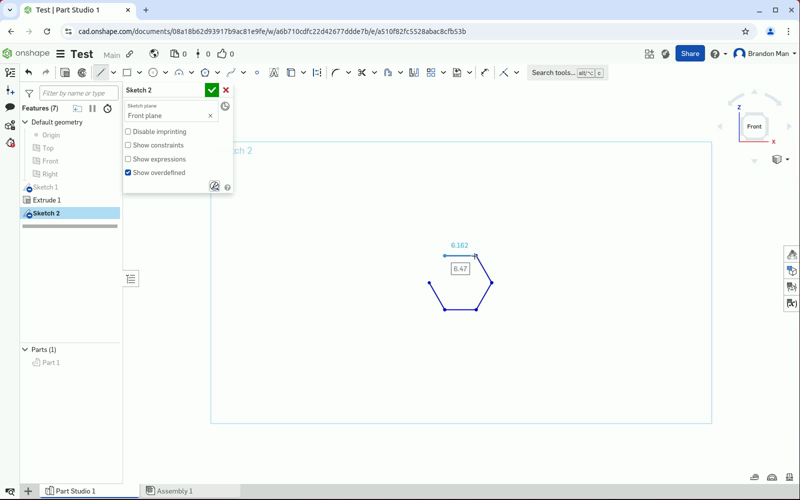
mouse_move(429, 282)
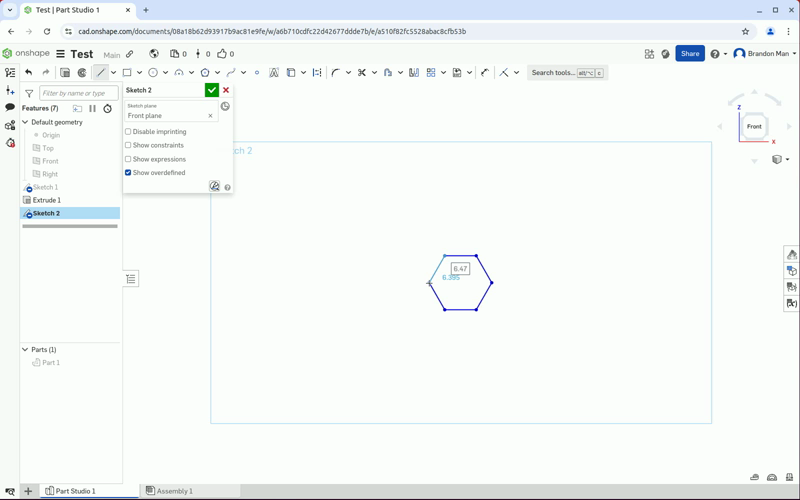
key_up(shift)
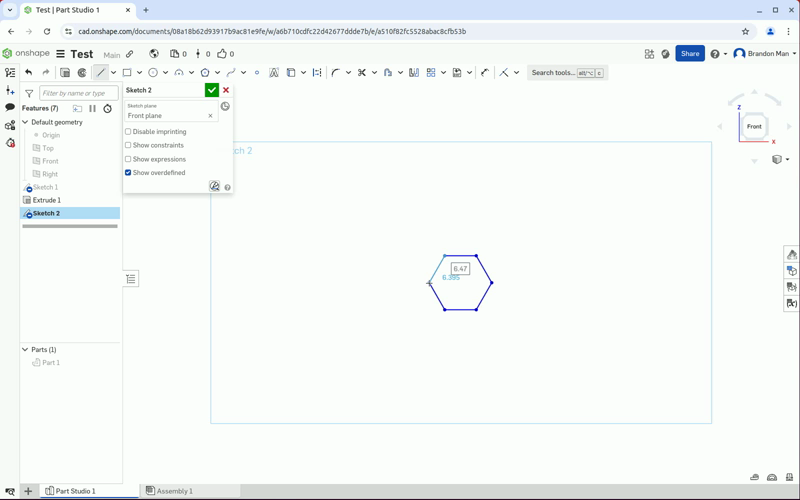
click(429, 282)
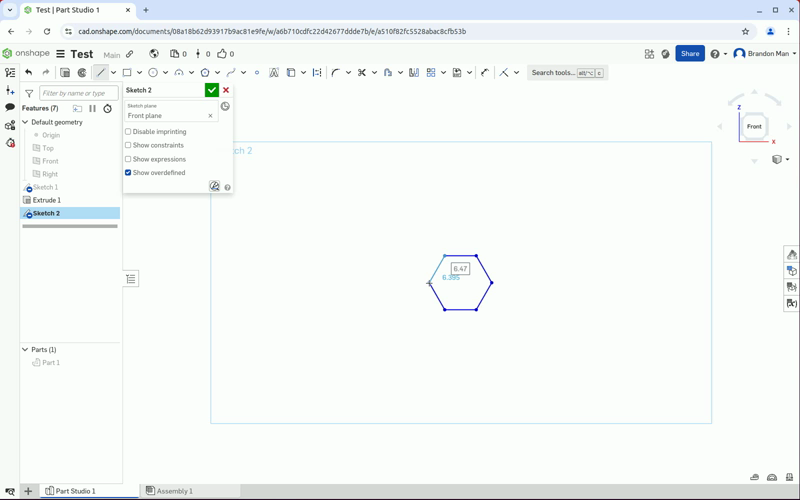
key(esc)
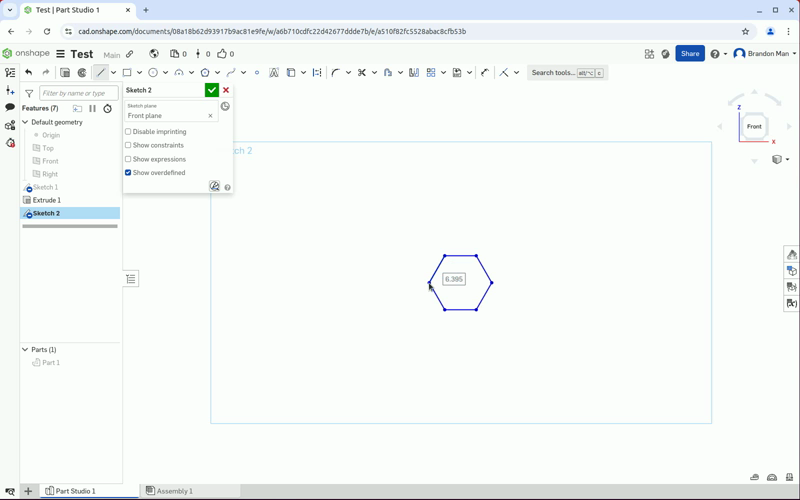
mouse_move(460, 295)
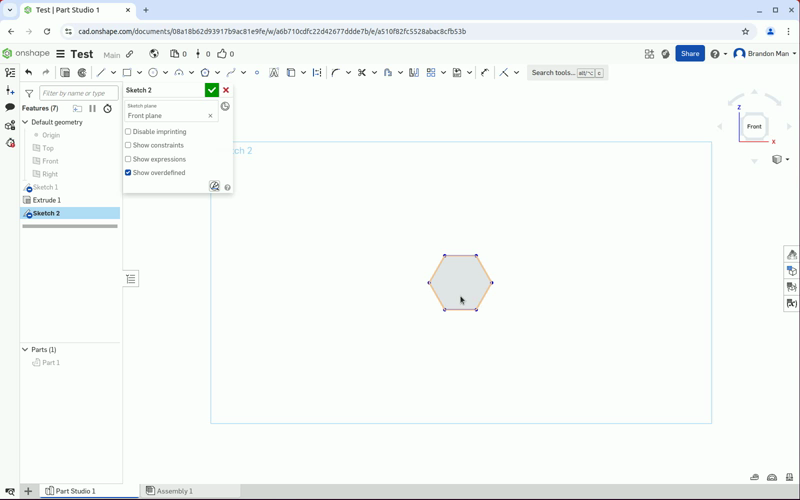
click(460, 295)
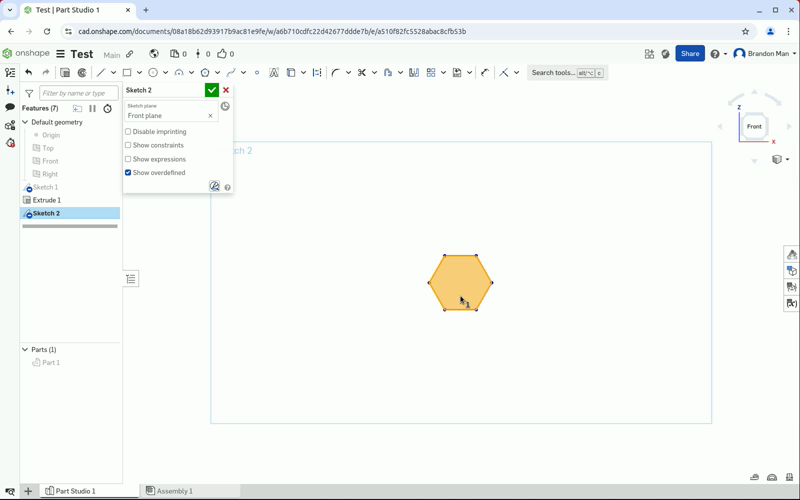
mouse_move(73, 352)
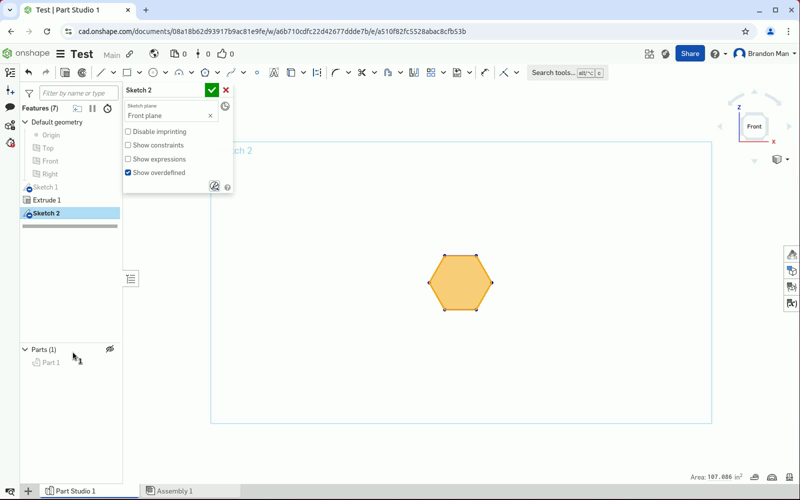
key(shift+y)
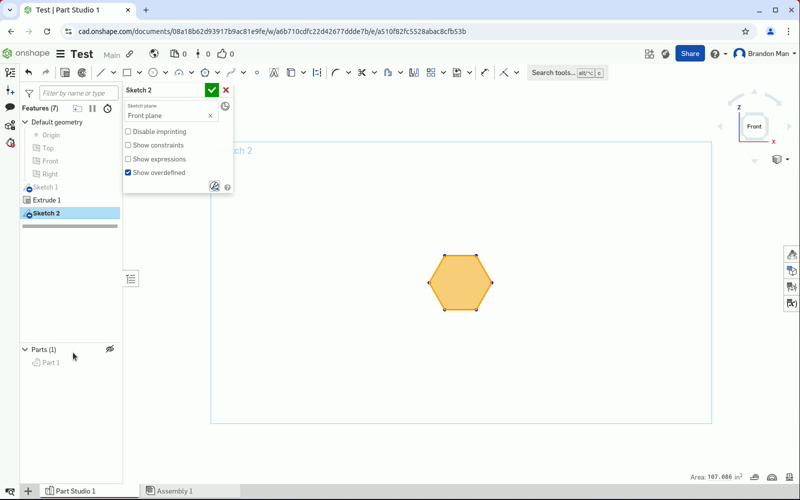
key(shift+e)
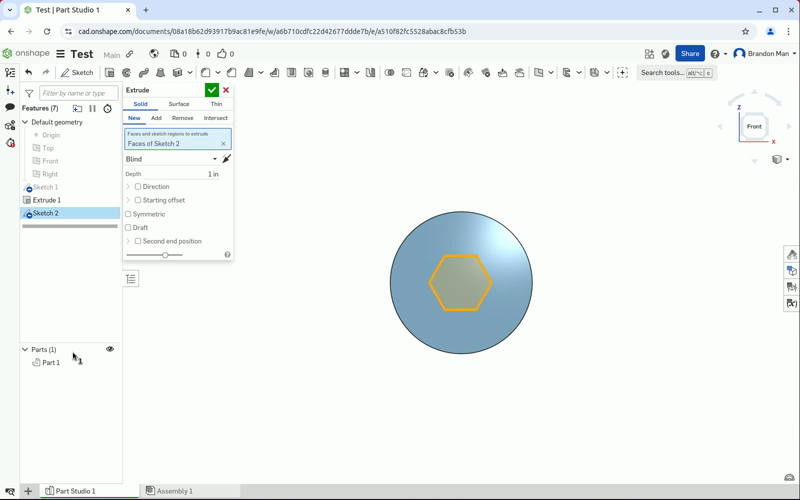
mouse_move(143, 106)
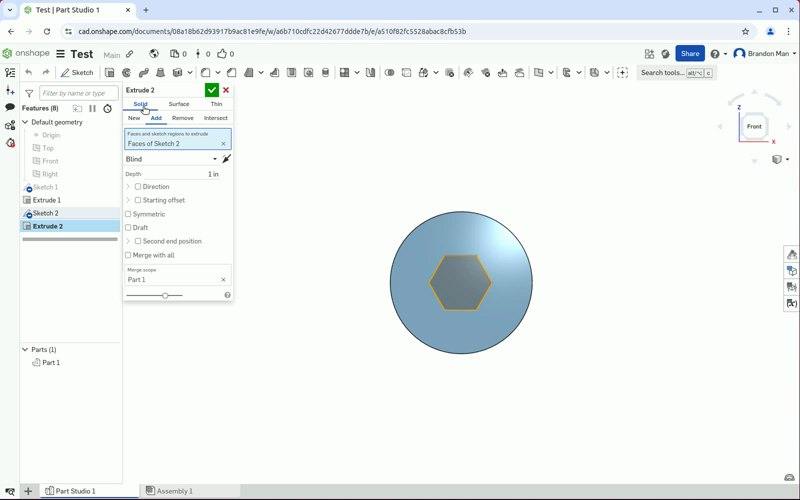
click(143, 106)
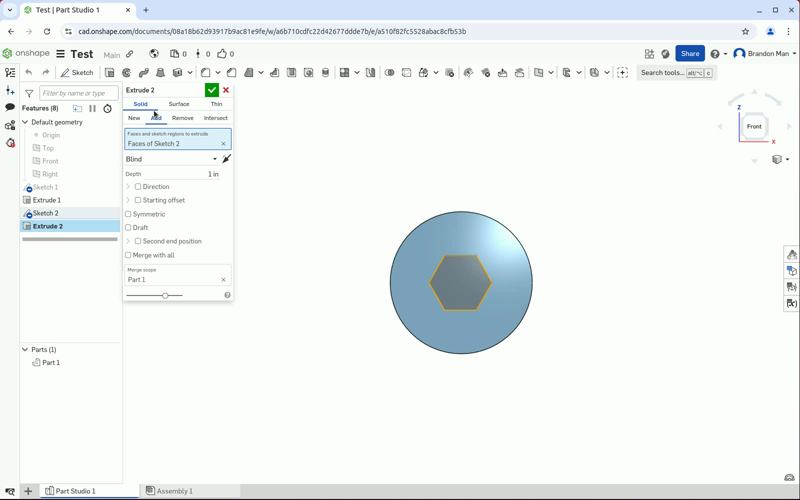
mouse_move(186, 120)
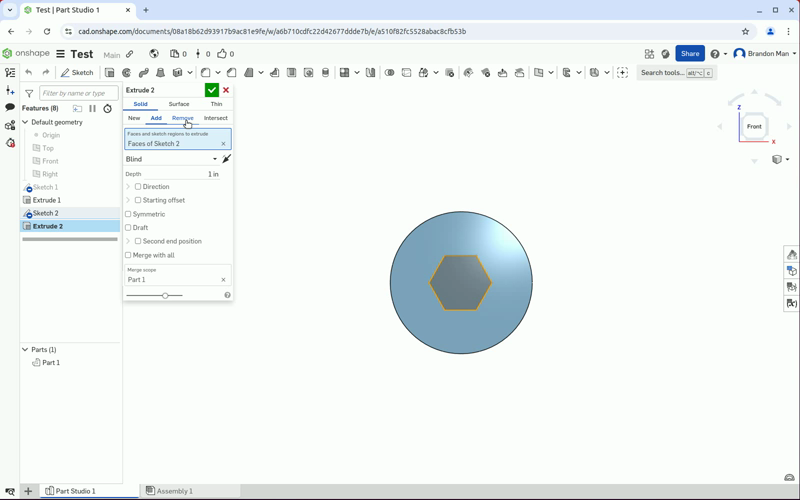
click(186, 120)
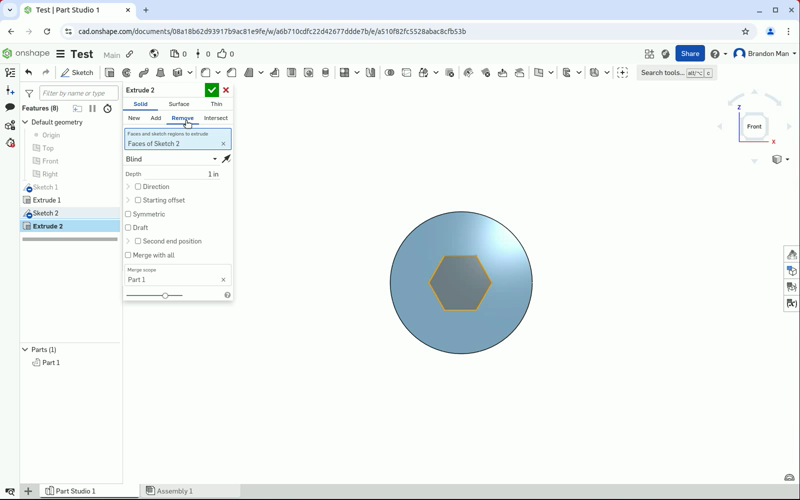
key(tab, 4)
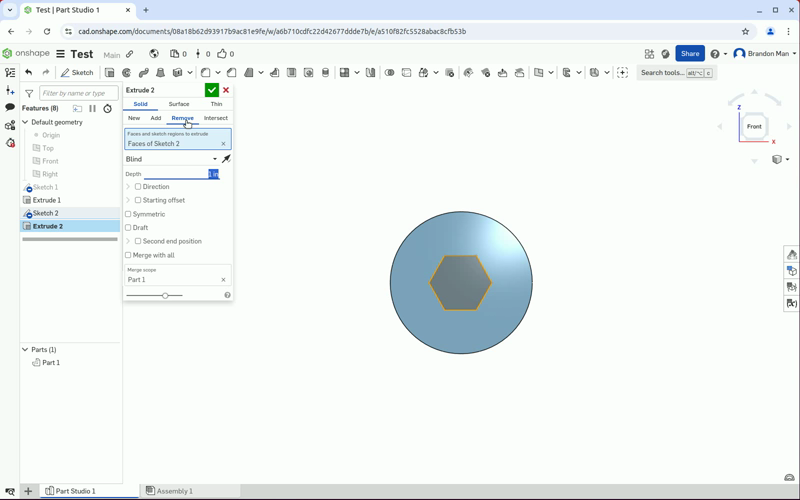
text(14.443)
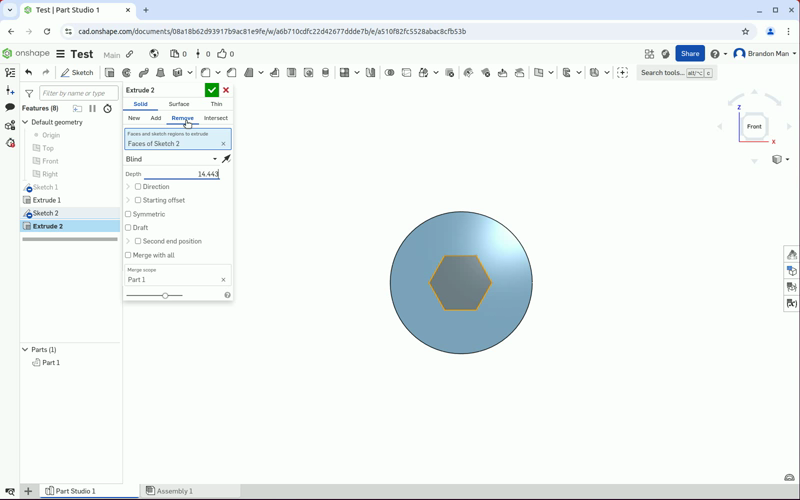
key(tab, 6)
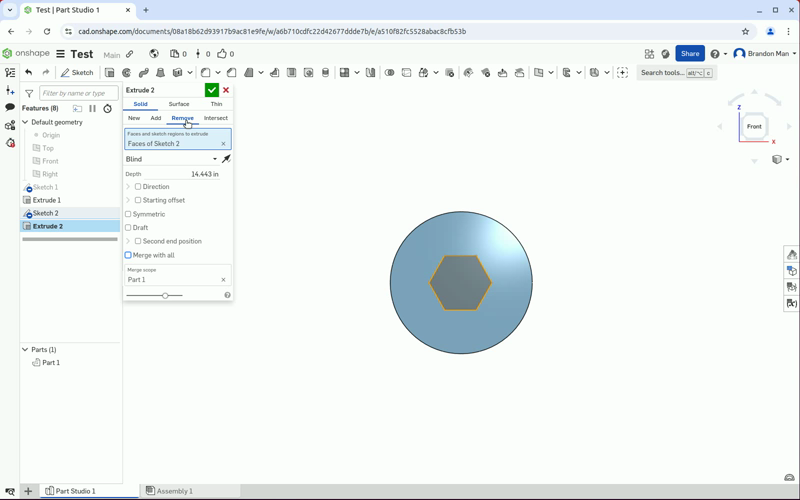
key(space)
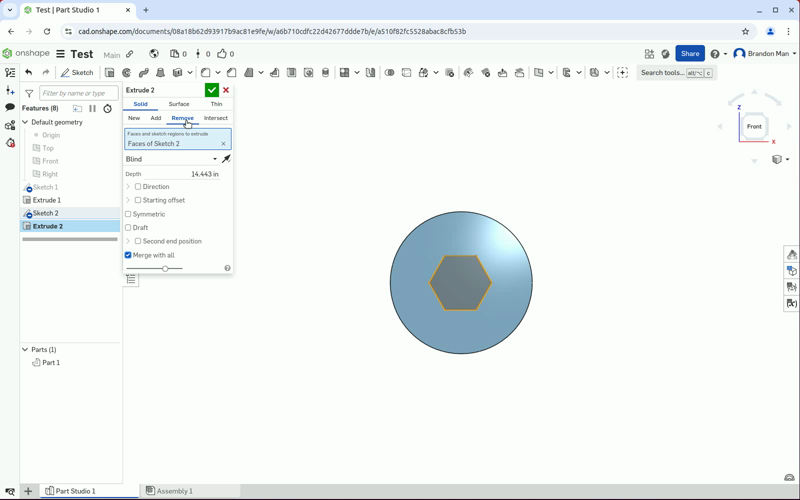
key(enter)
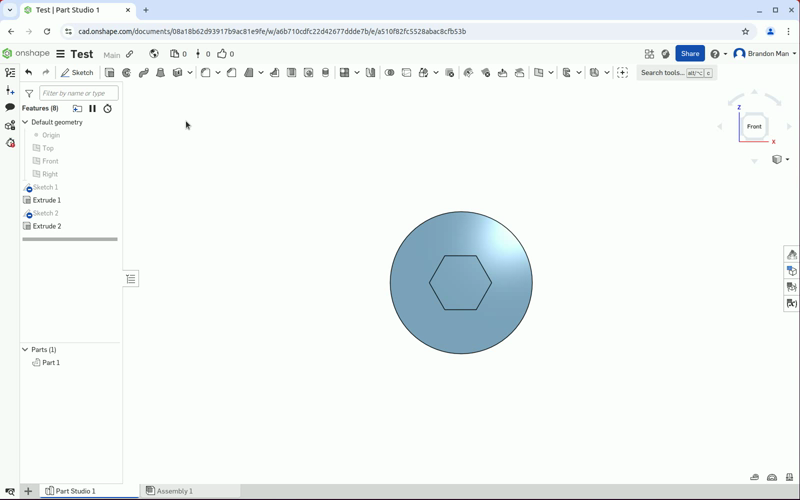
key(shift+h)
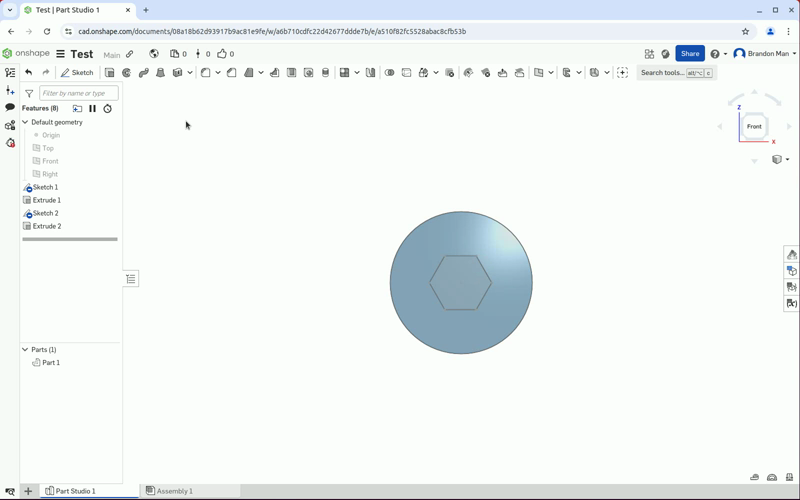
key(shift+h)
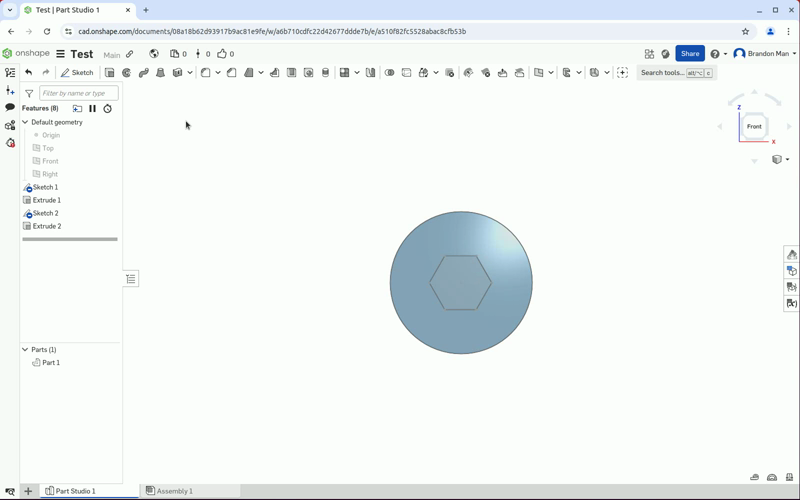
key(shift+7)
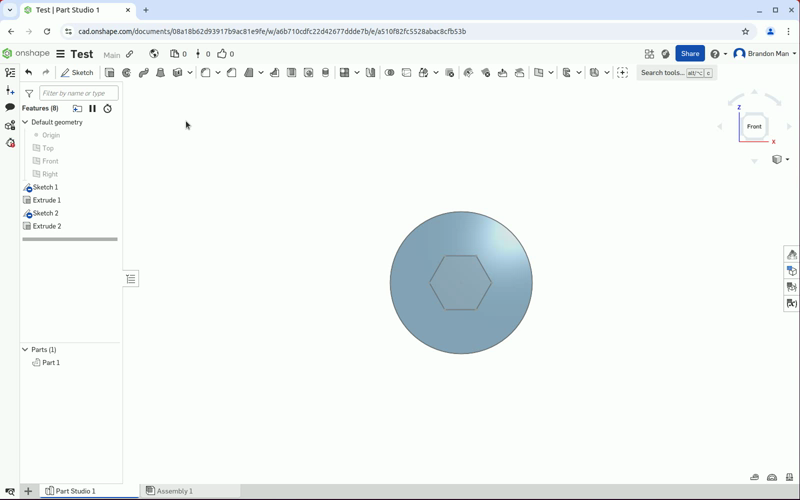
key(left, 2)
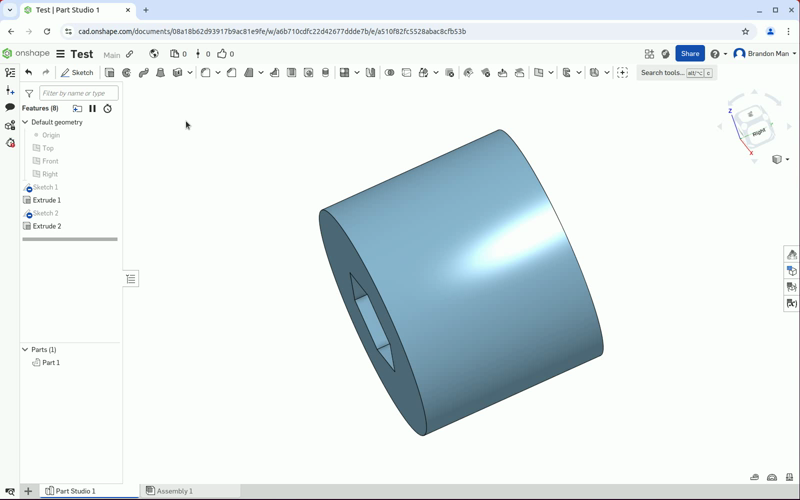
key(down, 2)
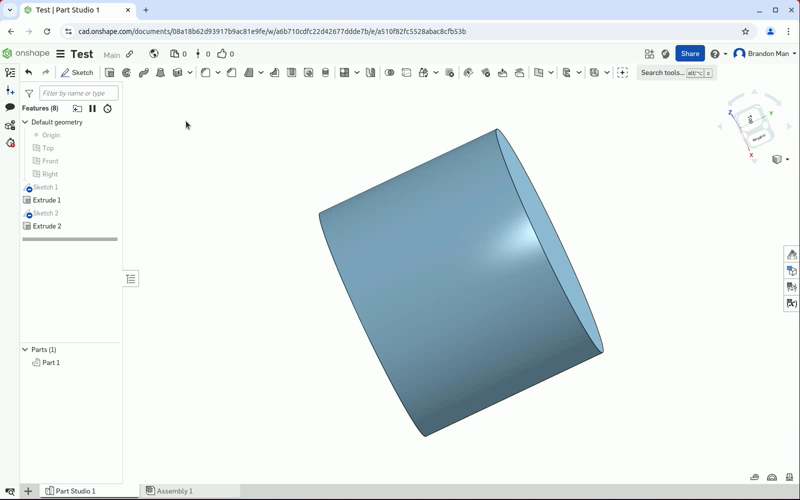
key(up, 2)
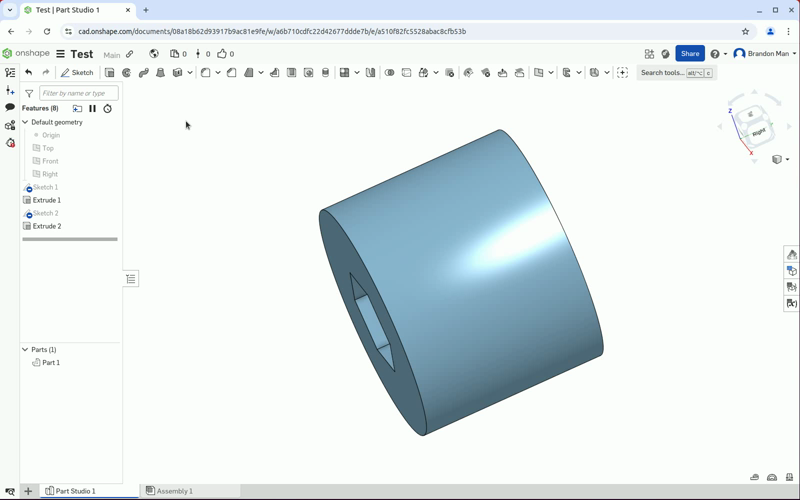
key(right, 2)
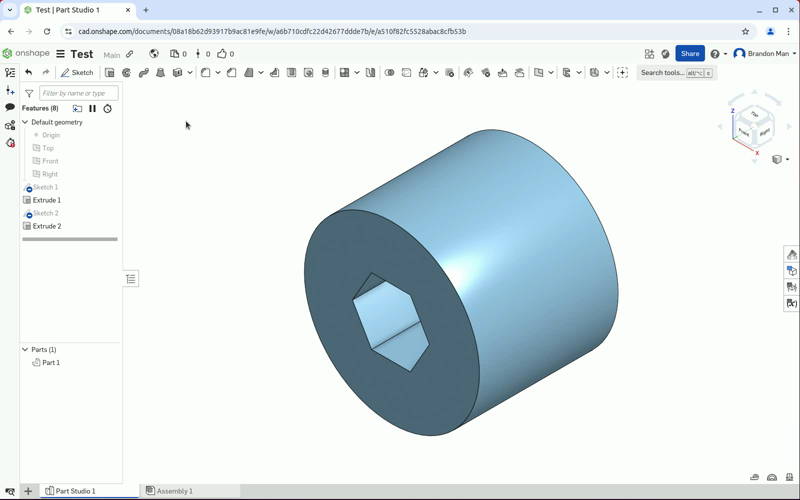
mouse_move(73, 189)
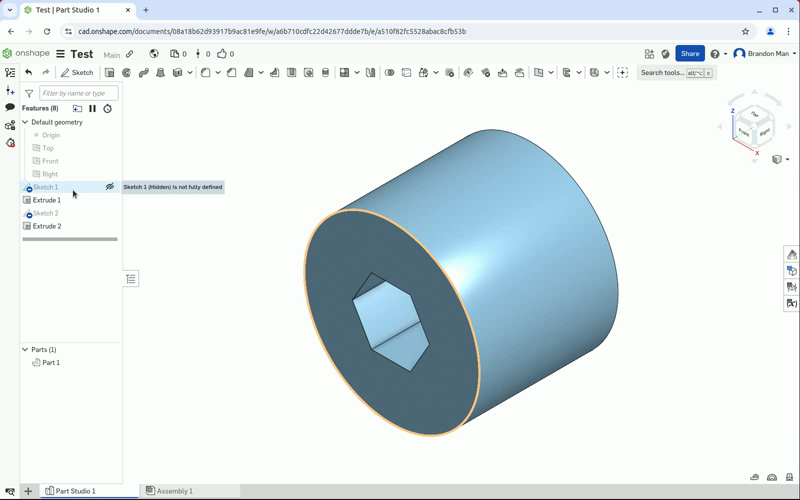
click(73, 189)